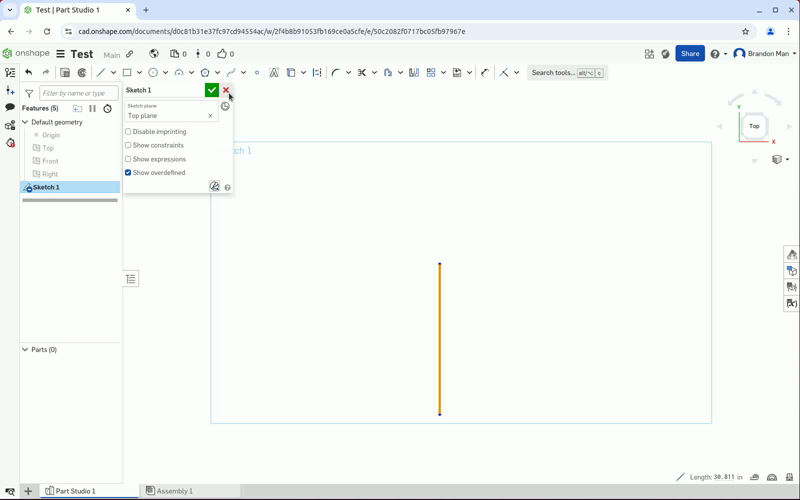
key(shift+h)
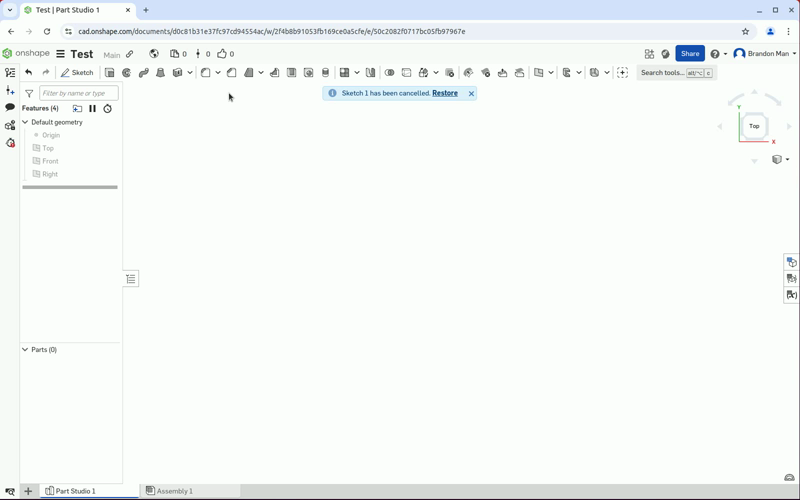
mouse_move(73, 352)
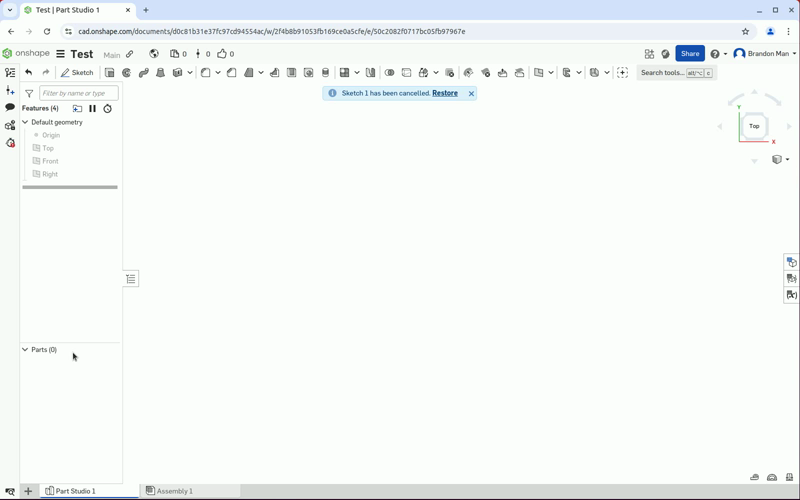
key(y)
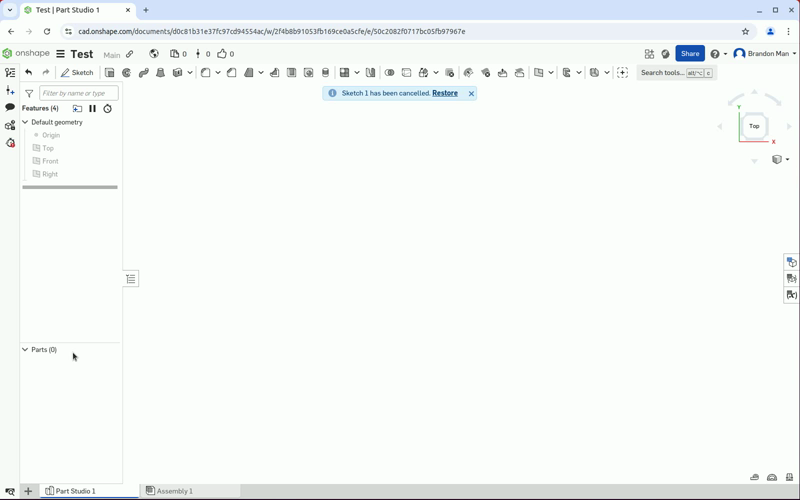
key(shift+p)
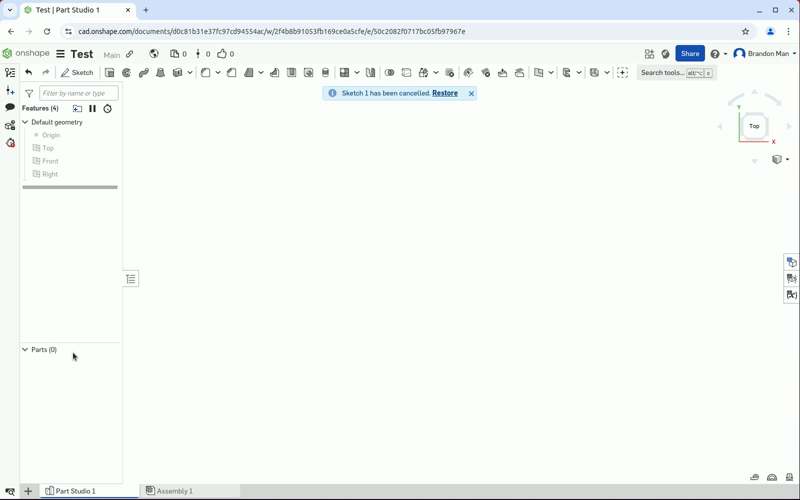
key(space)
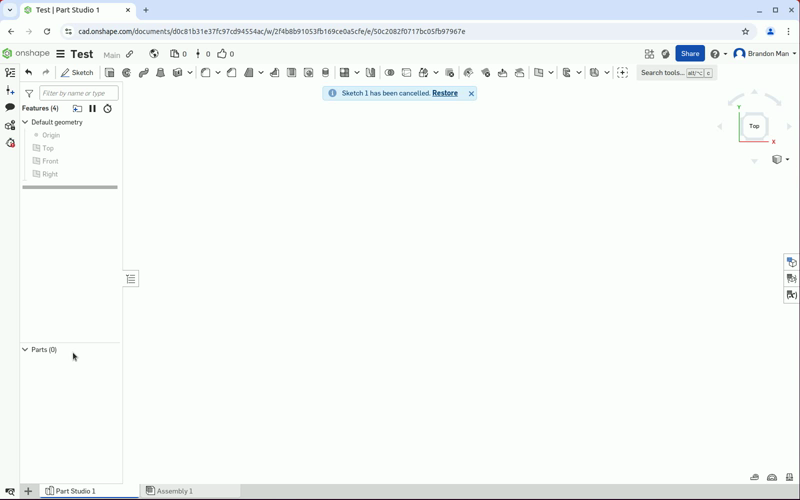
key_down(shift)
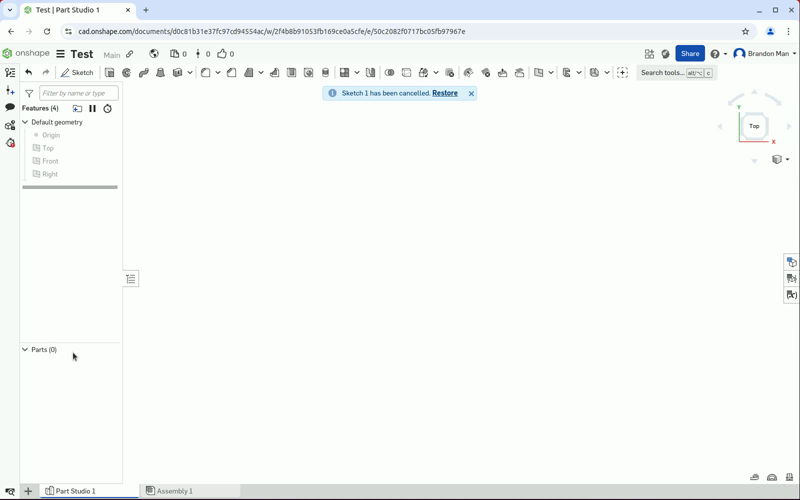
key(up)
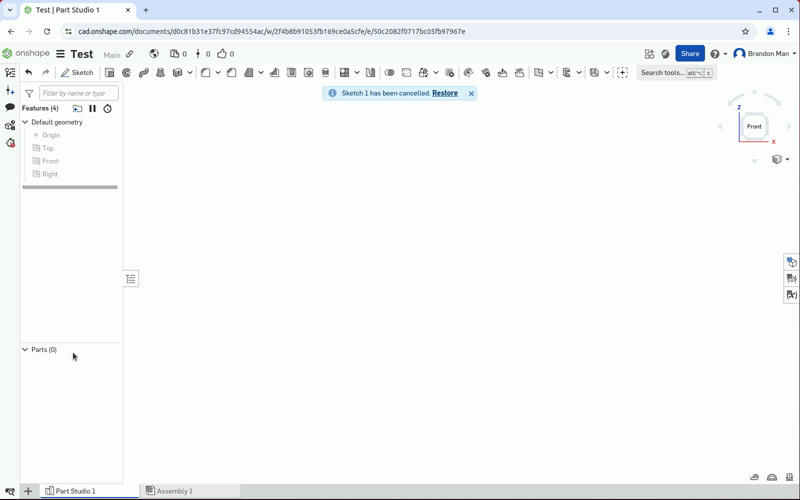
key_up(shift)
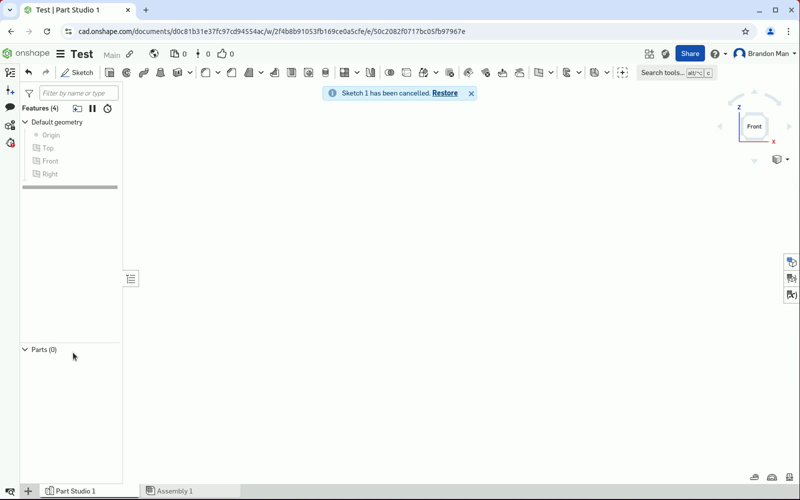
mouse_move(73, 352)
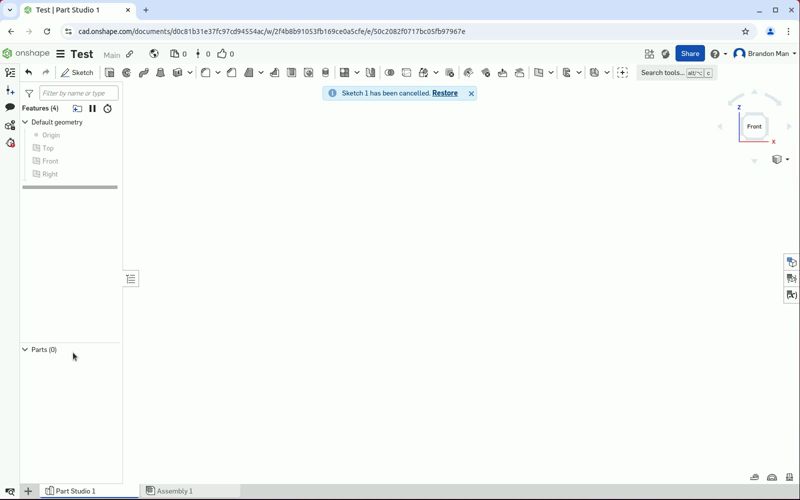
key(shift+y)
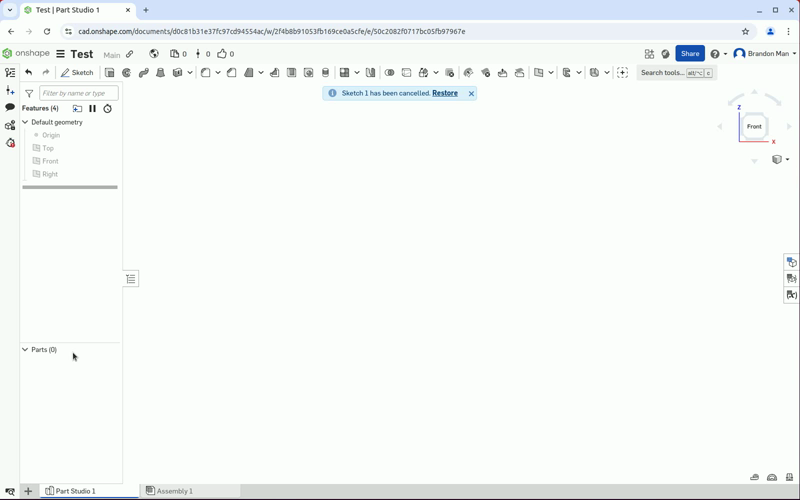
key(shift+s)
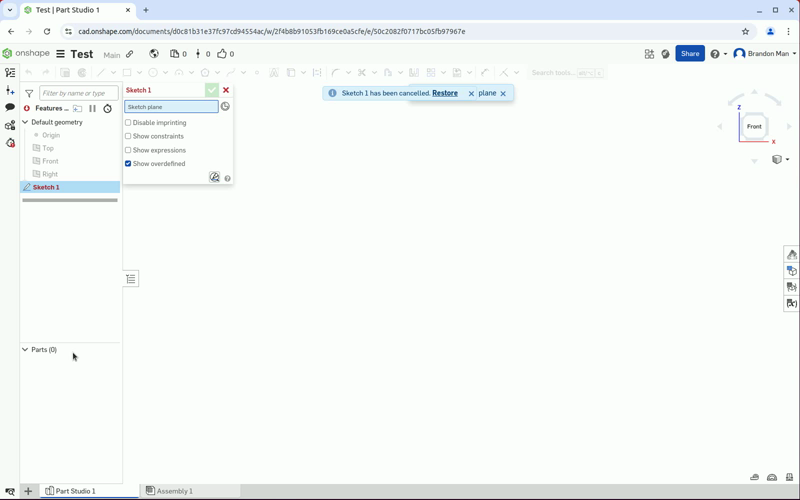
mouse_move(73, 163)
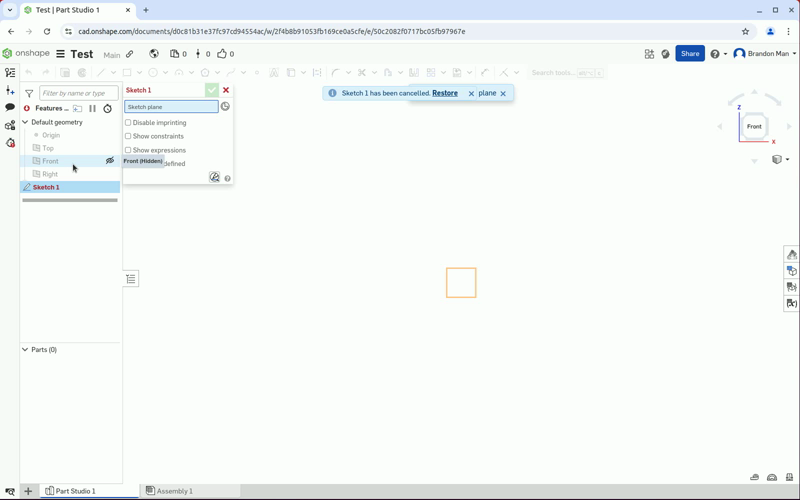
click(73, 163)
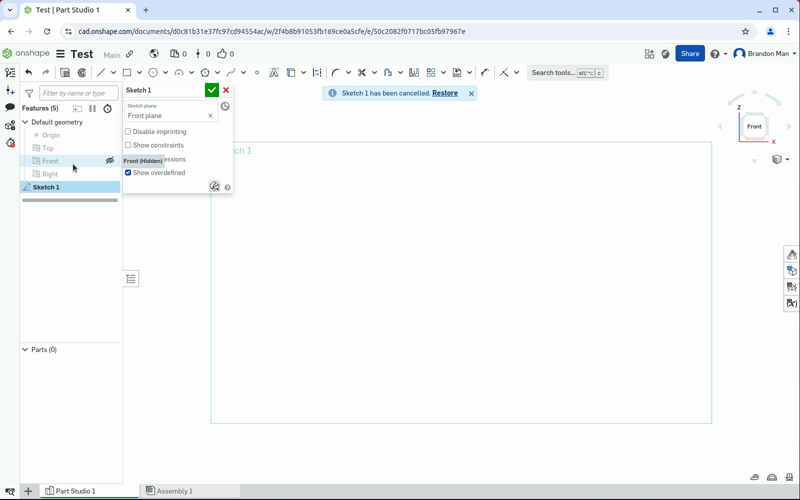
mouse_move(73, 352)
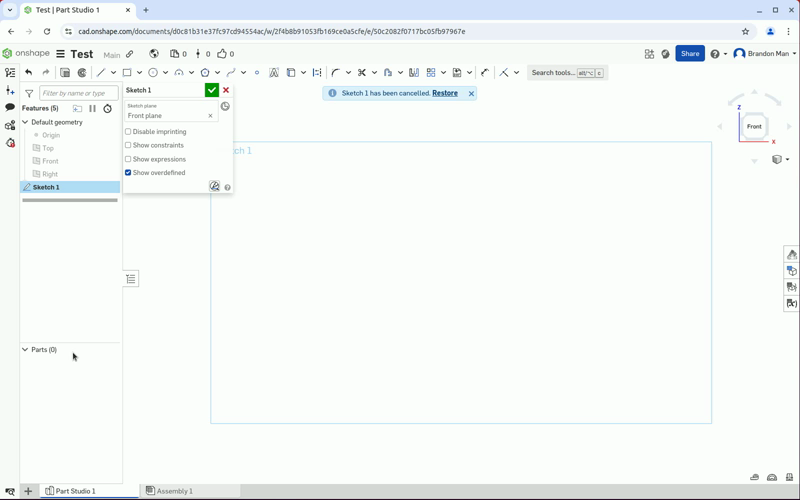
key(y)
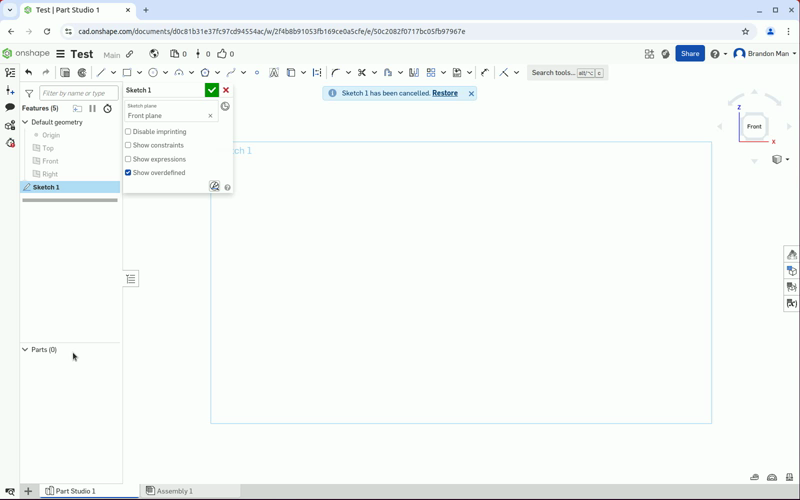
key(l)
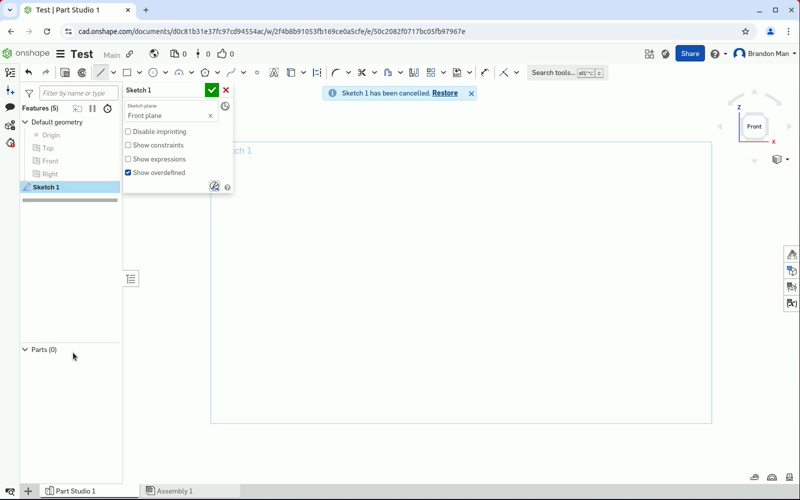
key_down(shift)
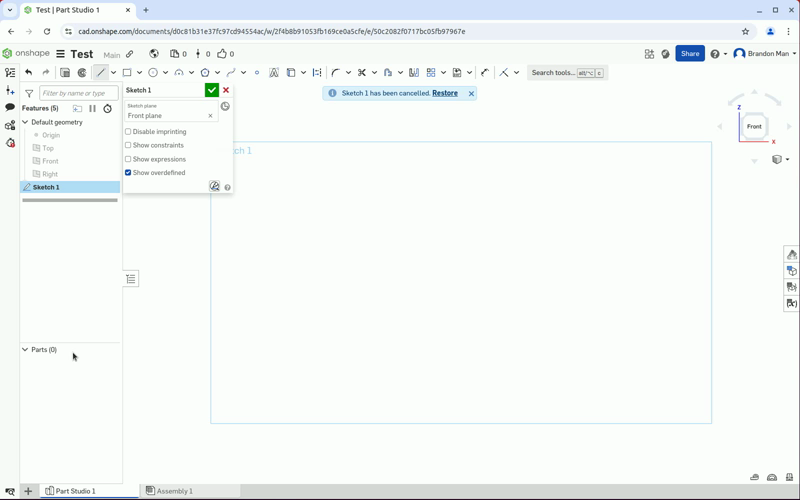
mouse_move(371, 329)
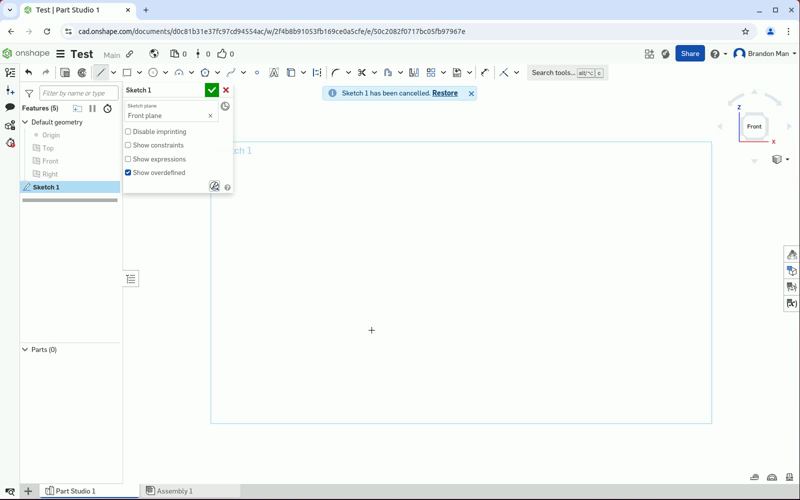
click(371, 329)
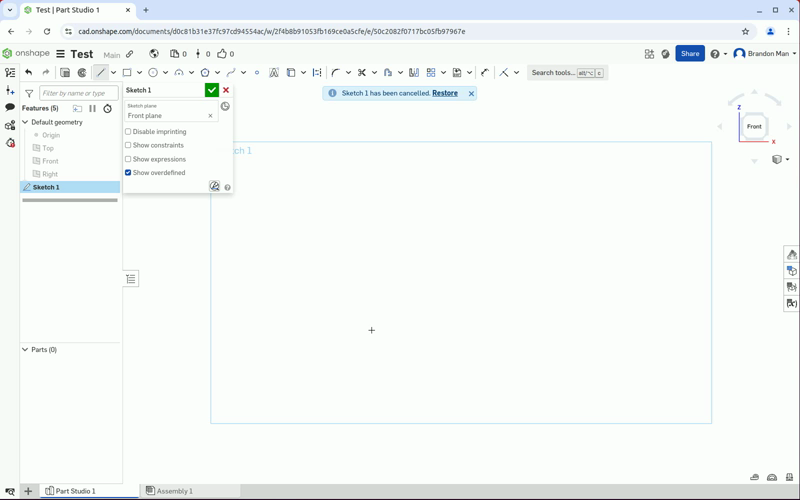
key_up(shift)
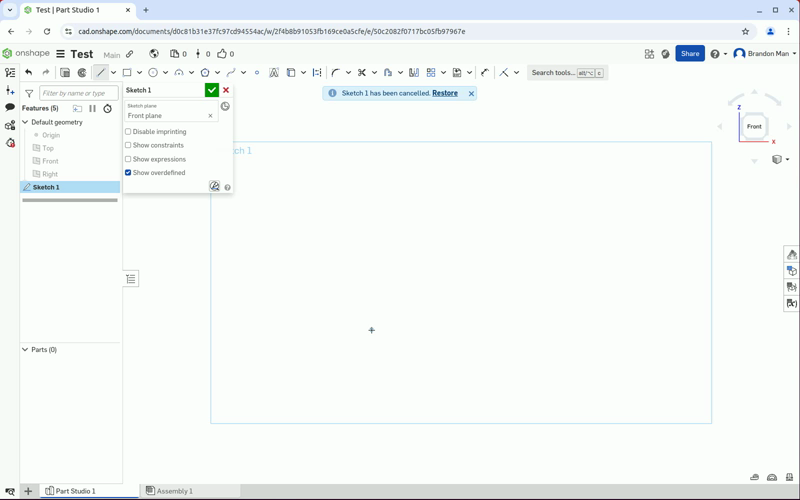
key_down(shift)
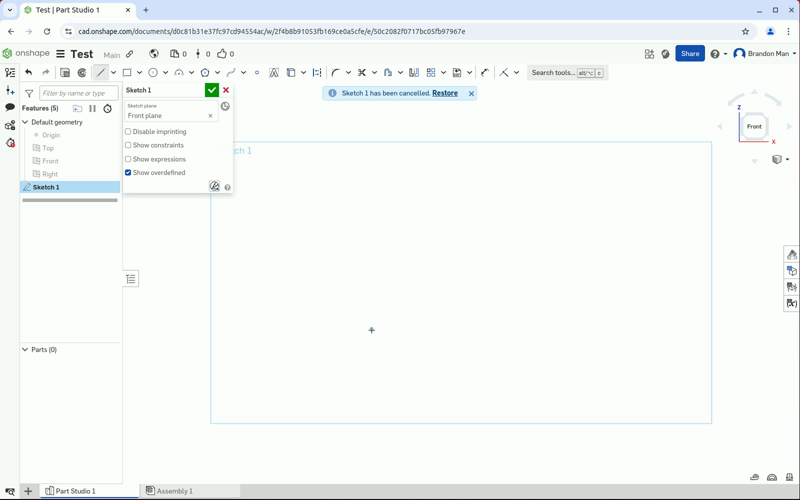
mouse_move(477, 329)
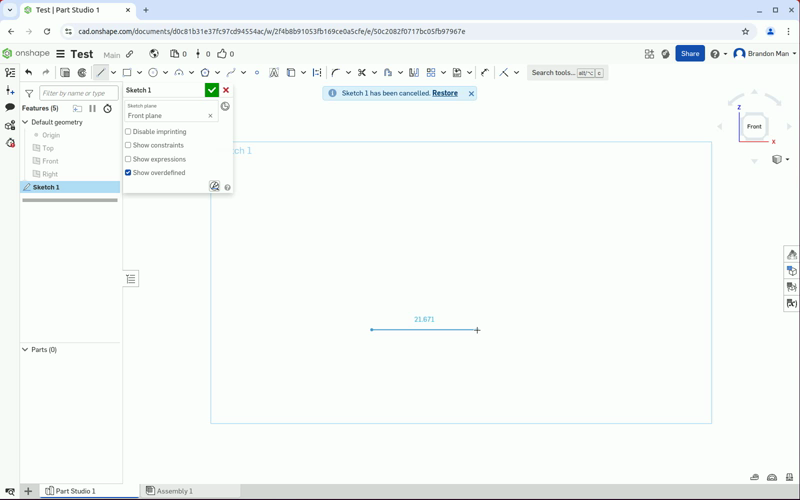
click(477, 329)
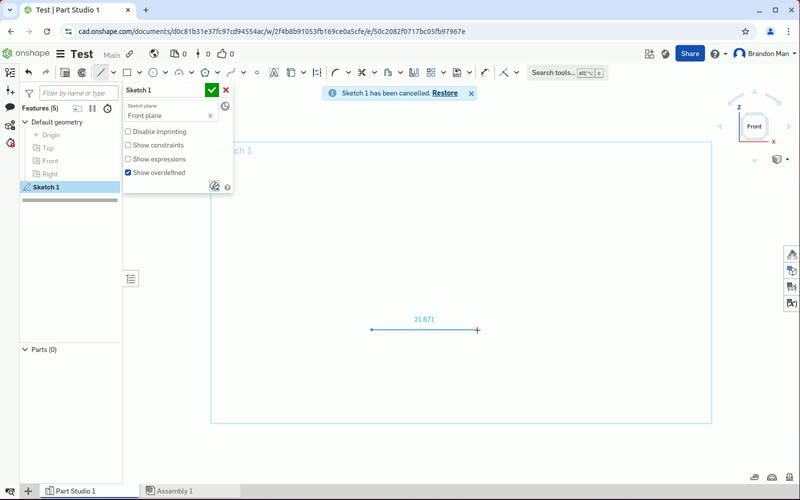
key_up(shift)
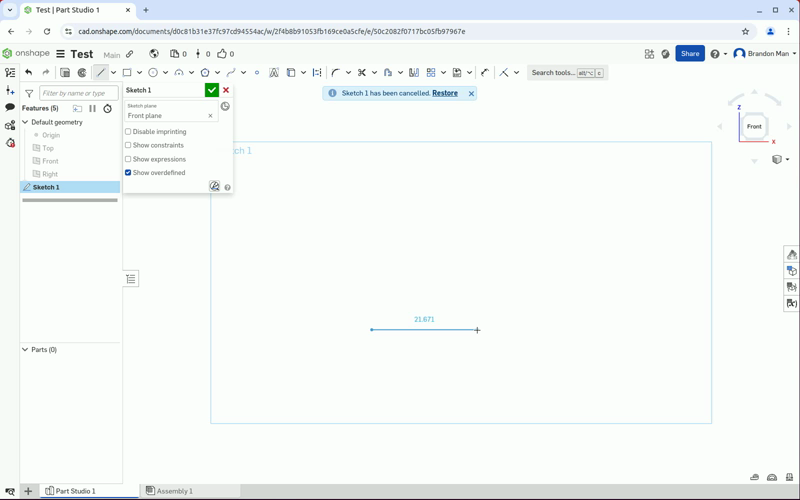
key_down(shift)
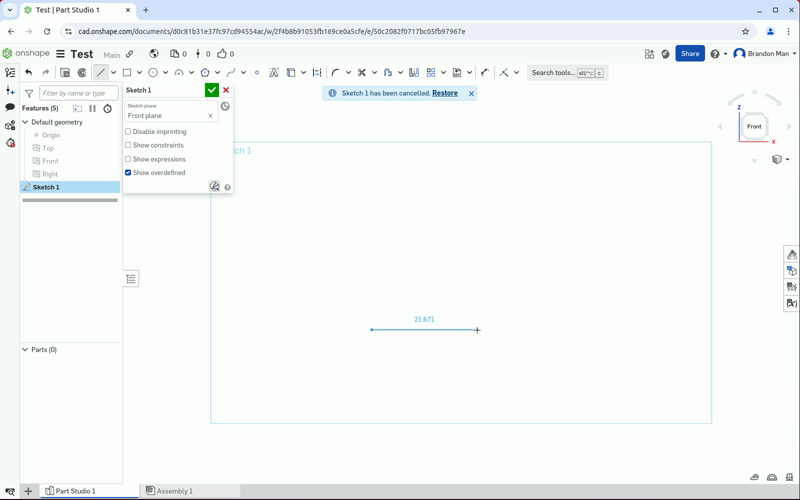
mouse_move(477, 224)
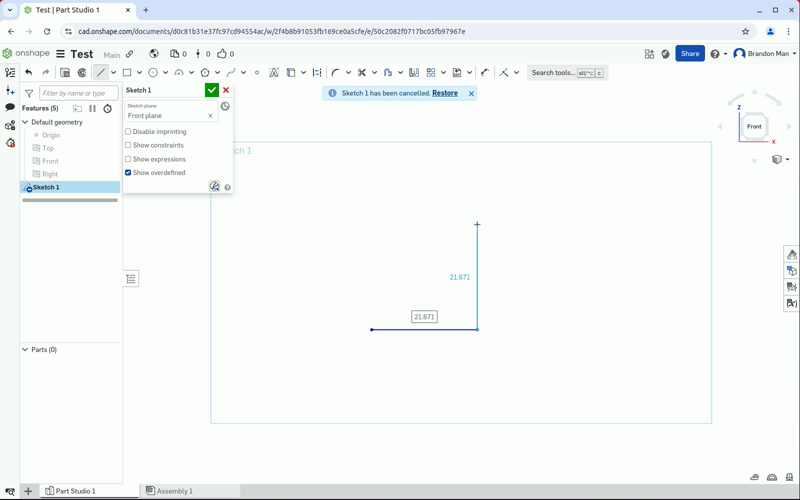
click(477, 224)
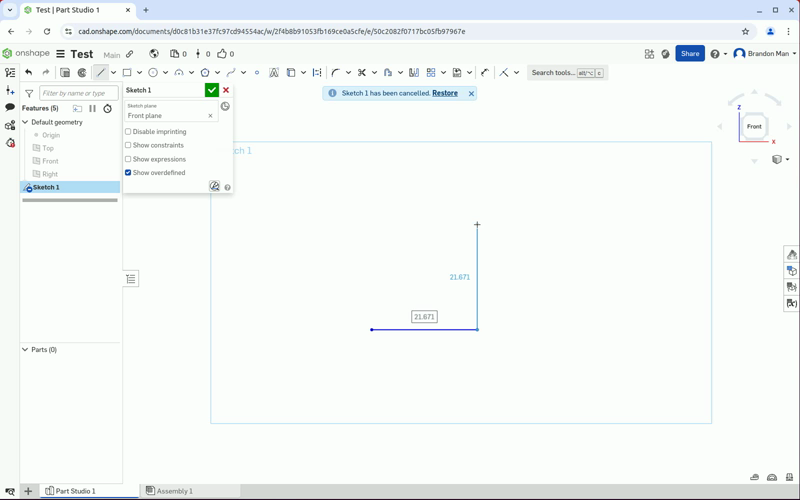
key_up(shift)
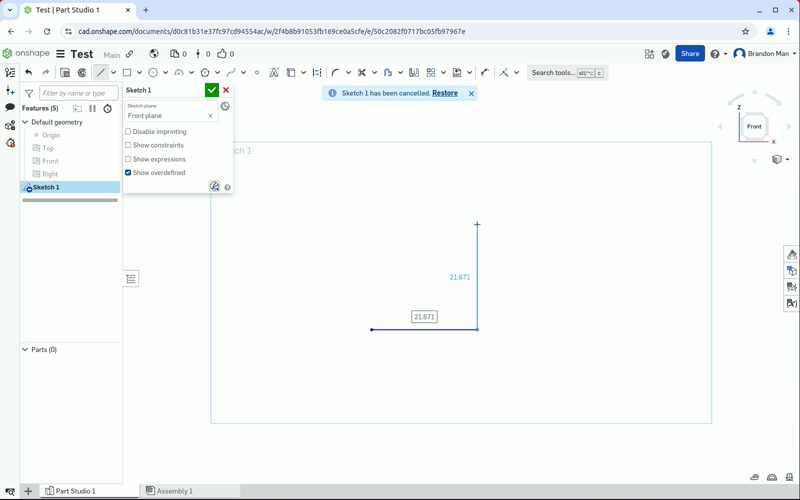
key_down(shift)
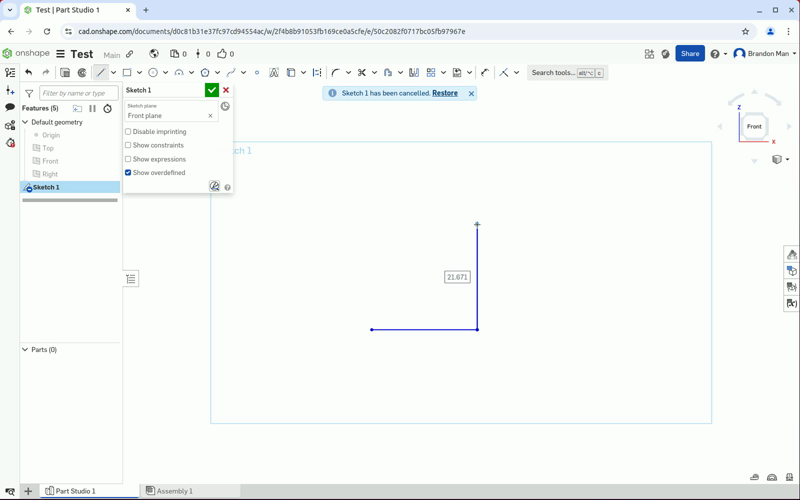
mouse_move(371, 224)
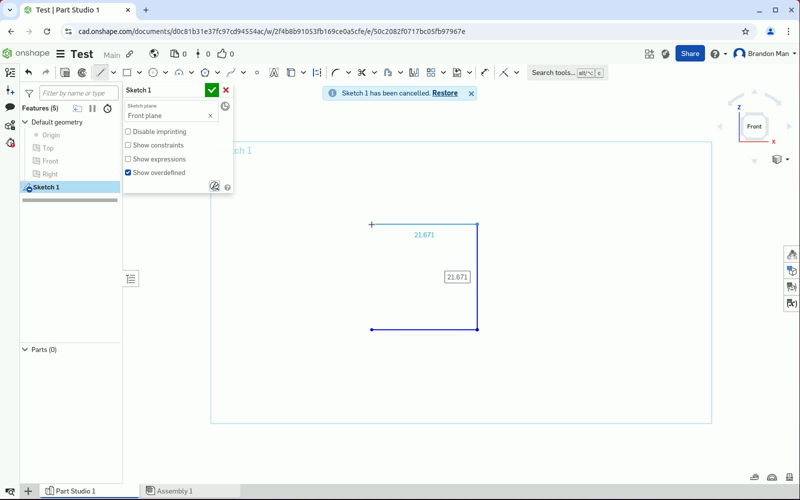
click(371, 224)
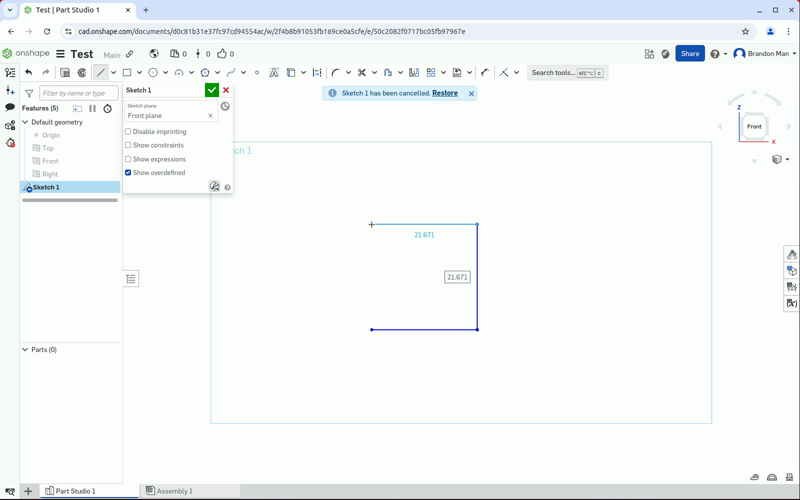
key_up(shift)
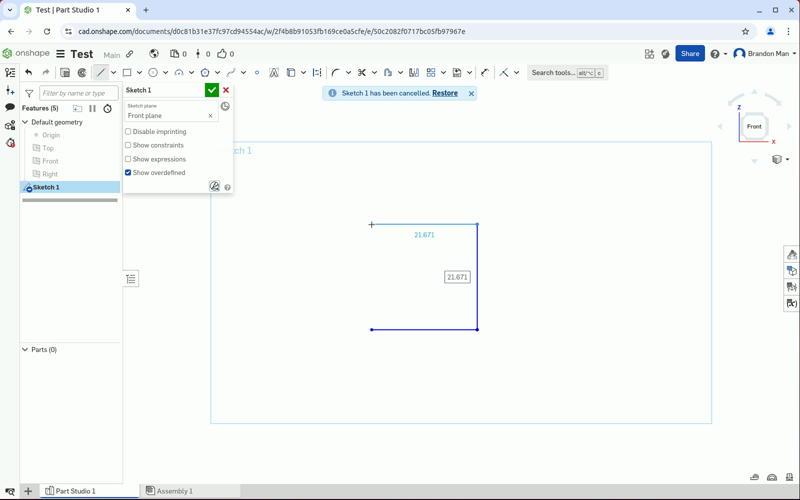
key_down(shift)
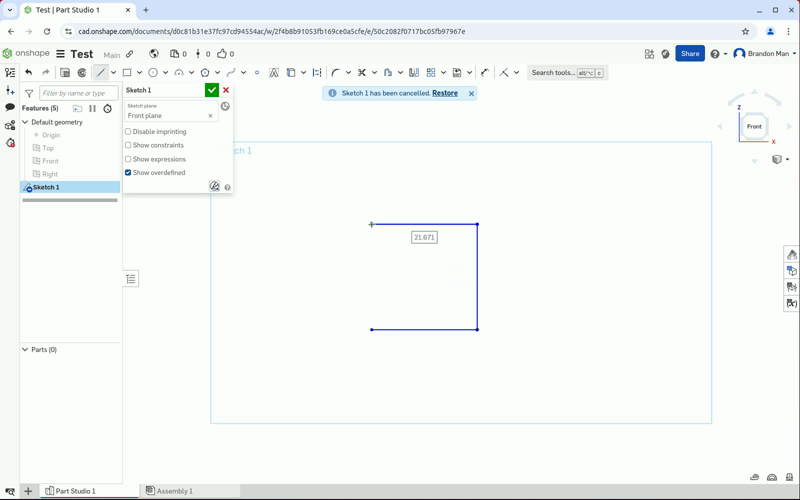
mouse_move(371, 329)
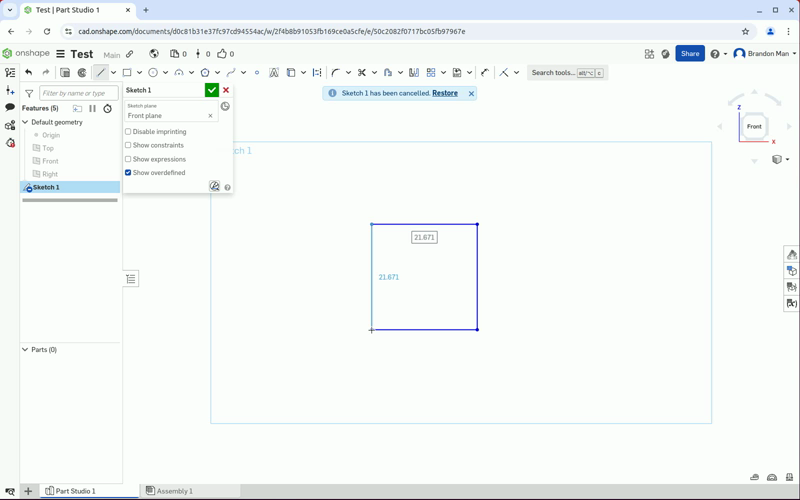
key_up(shift)
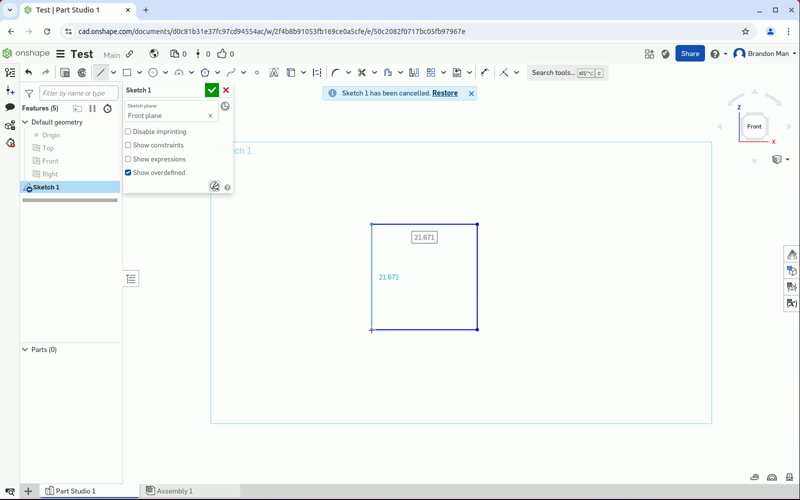
click(371, 329)
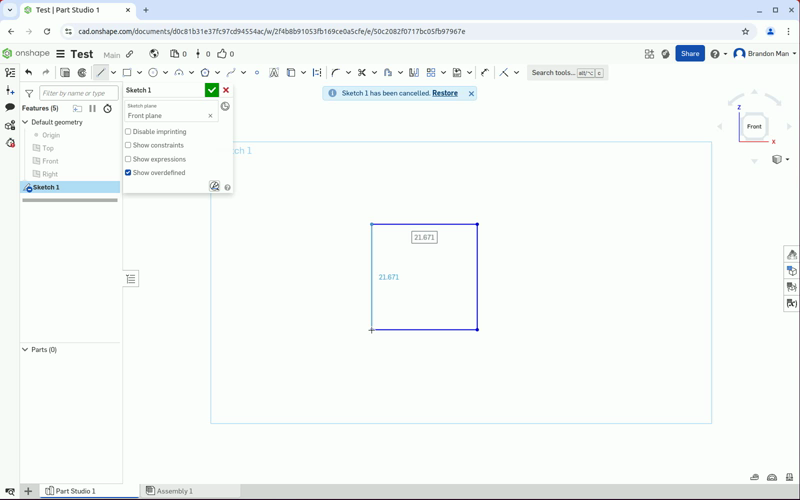
key(esc)
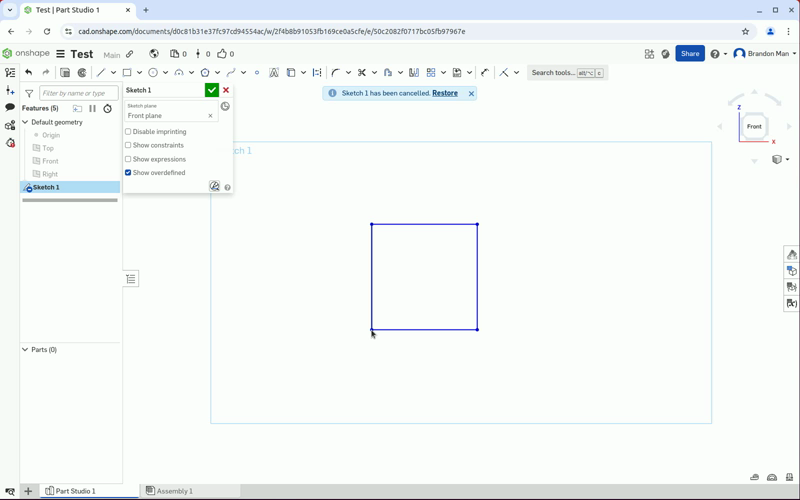
mouse_move(459, 273)
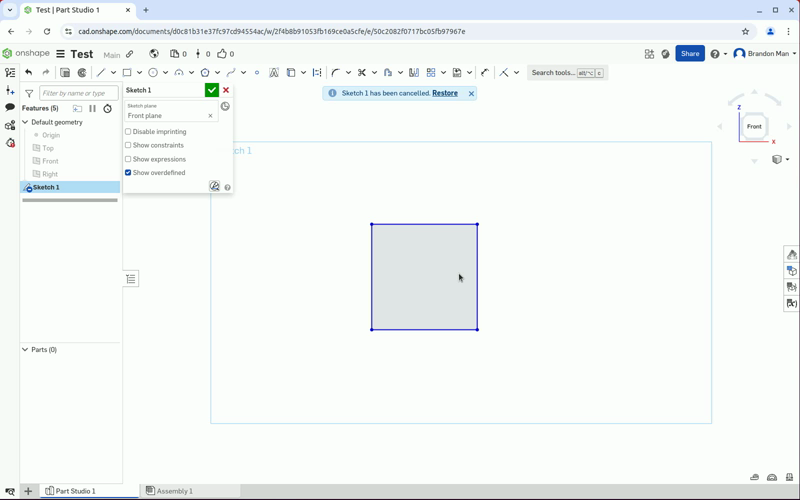
click(459, 273)
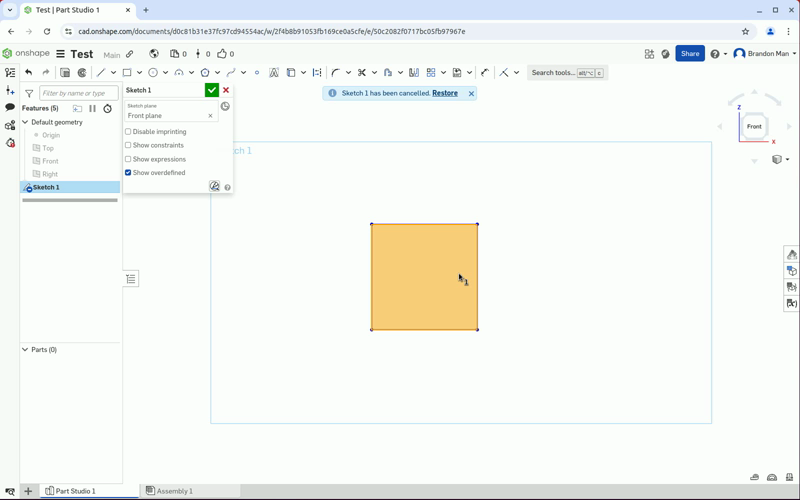
mouse_move(73, 352)
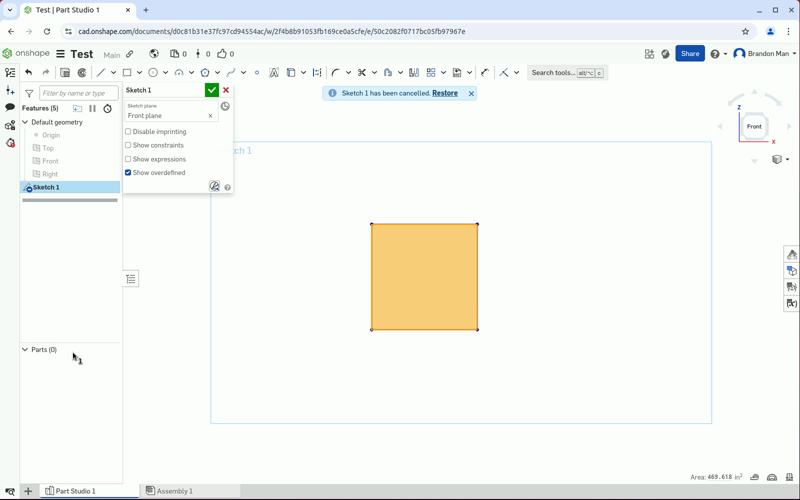
key(shift+y)
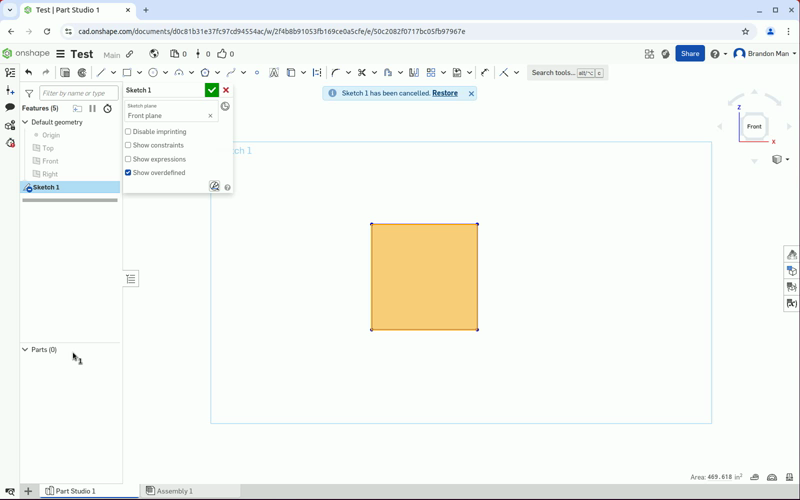
key(shift+e)
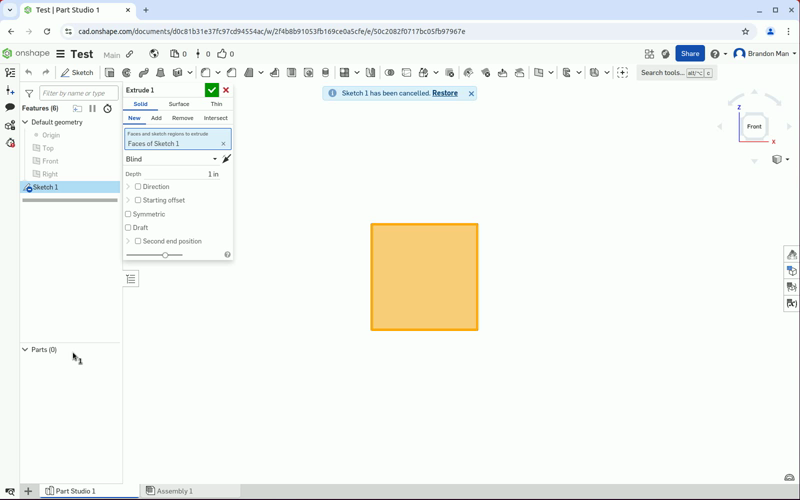
mouse_move(143, 106)
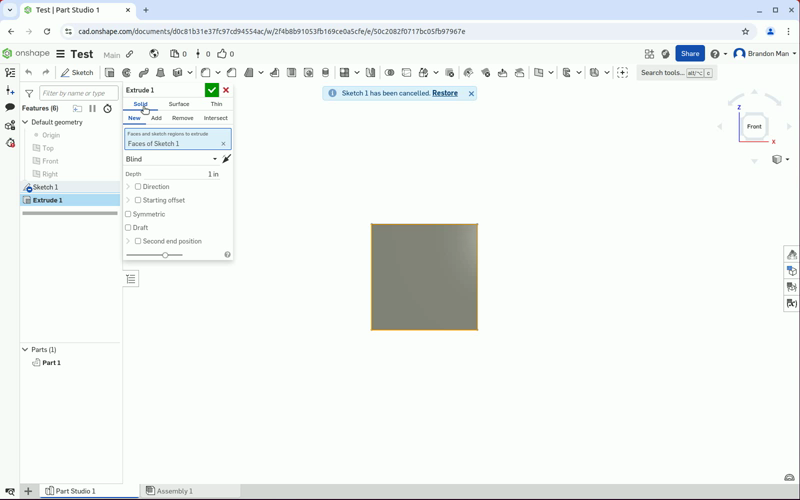
click(143, 106)
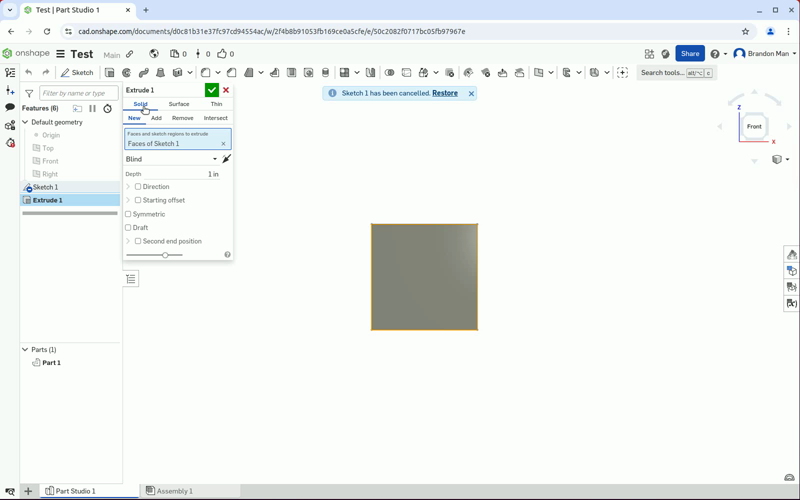
mouse_move(137, 120)
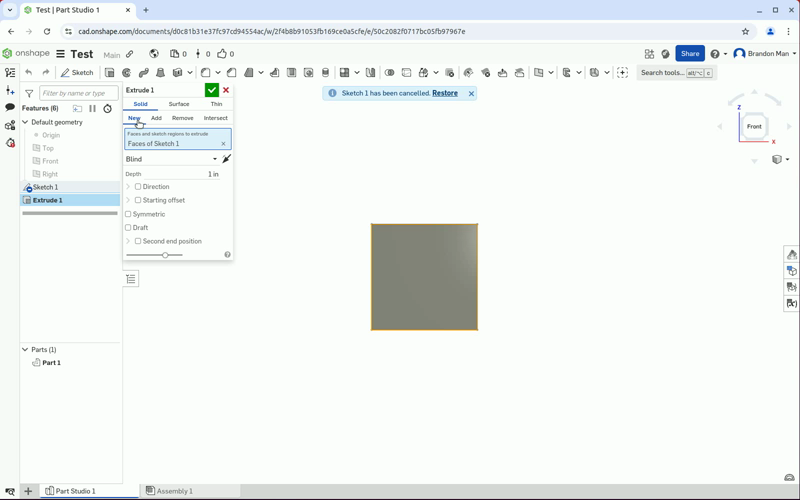
click(137, 120)
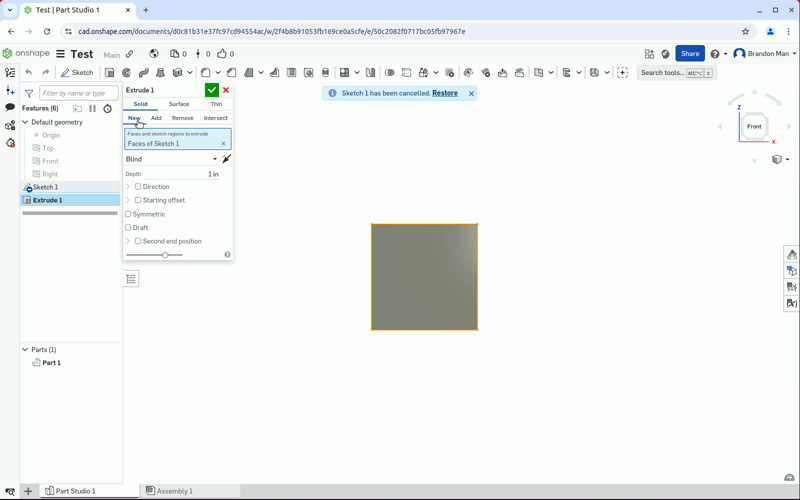
key(tab, 4)
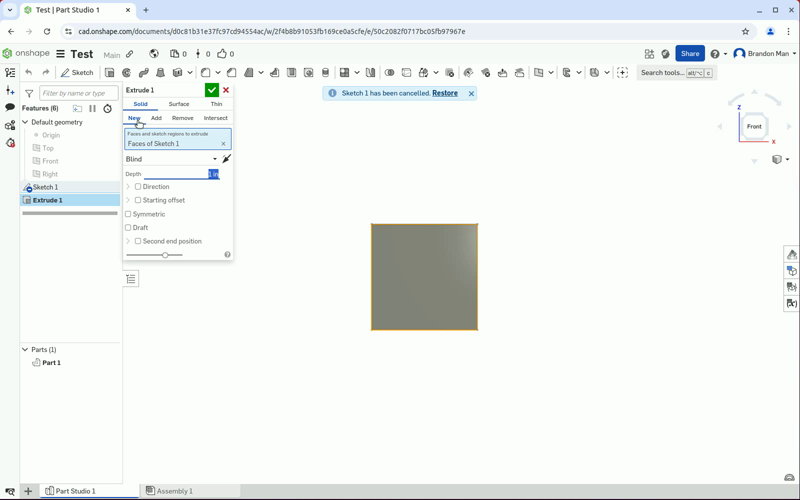
text(10.832)
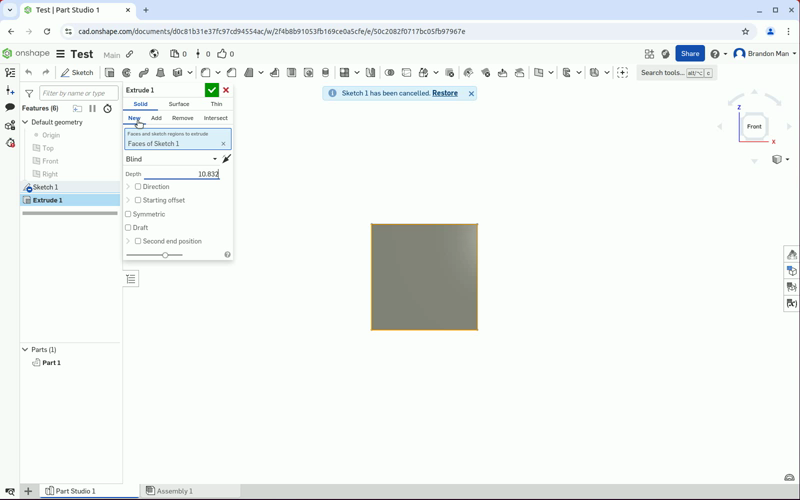
key(enter)
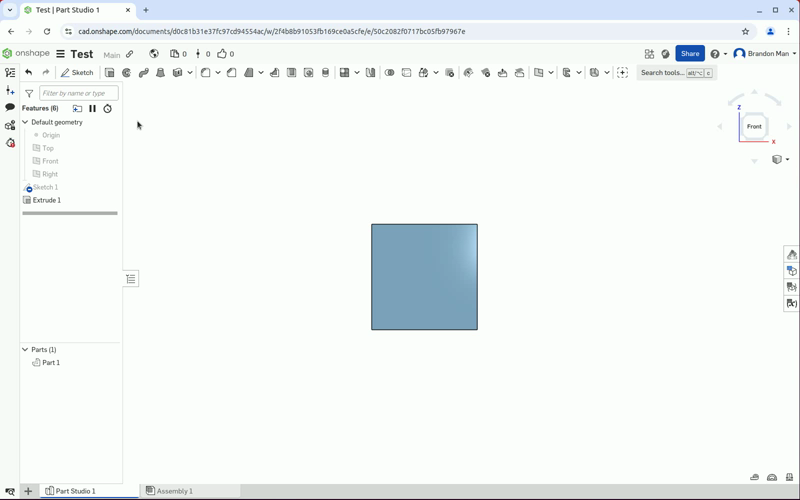
key(shift+h)
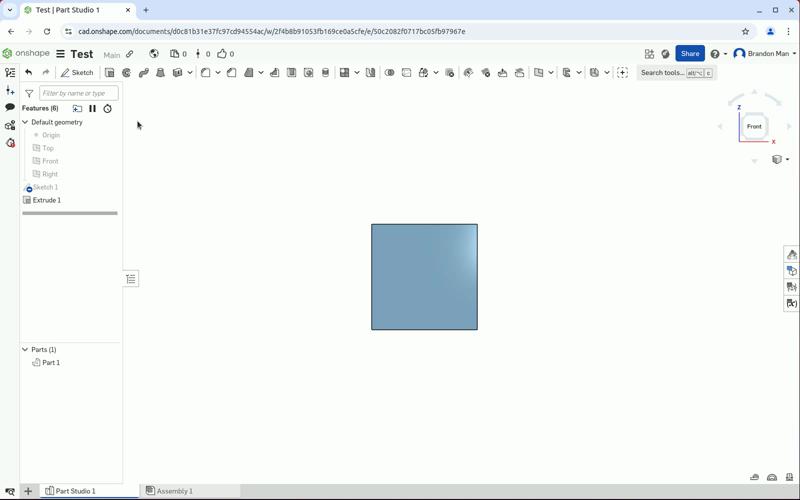
key(shift+h)
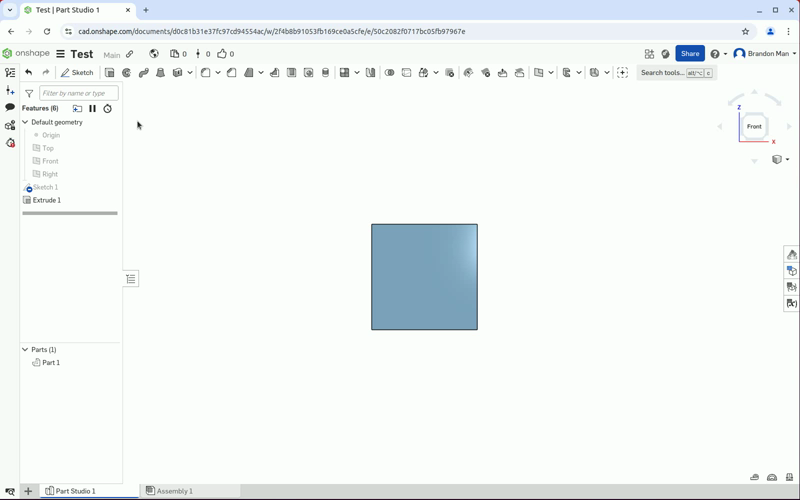
mouse_move(73, 189)
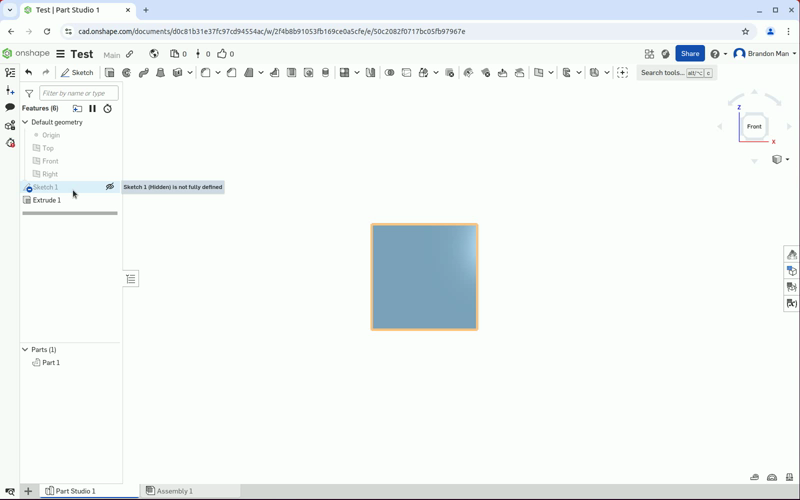
click(73, 189)
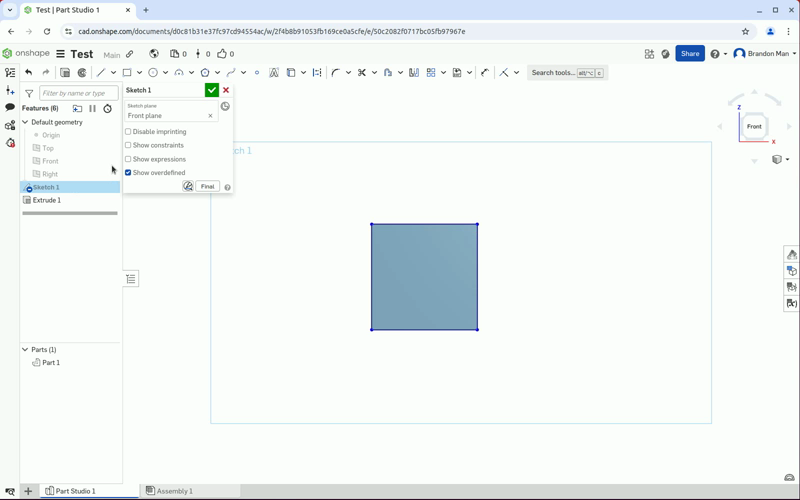
mouse_move(229, 92)
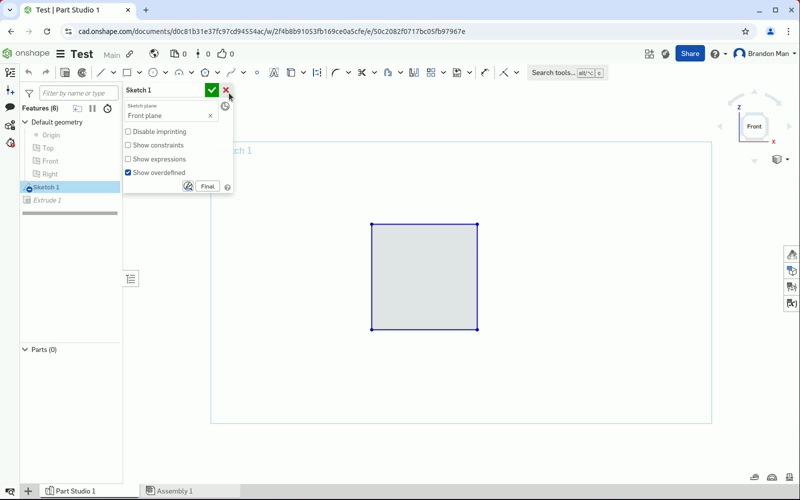
click(229, 92)
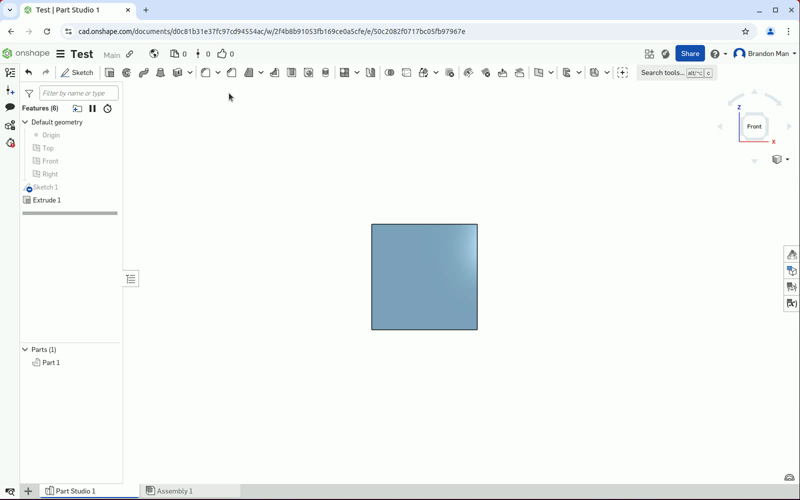
mouse_move(73, 352)
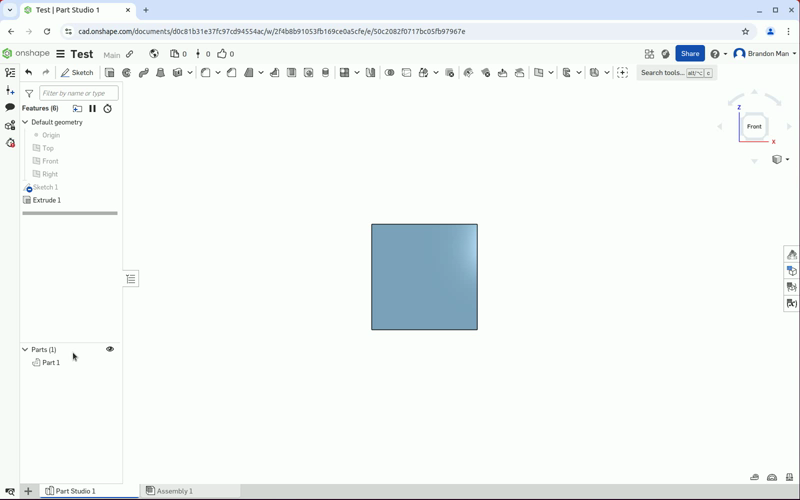
key(y)
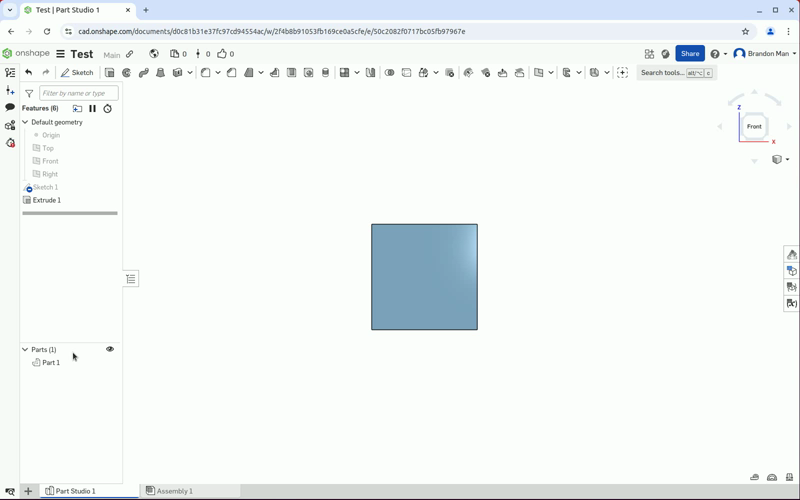
key(shift+p)
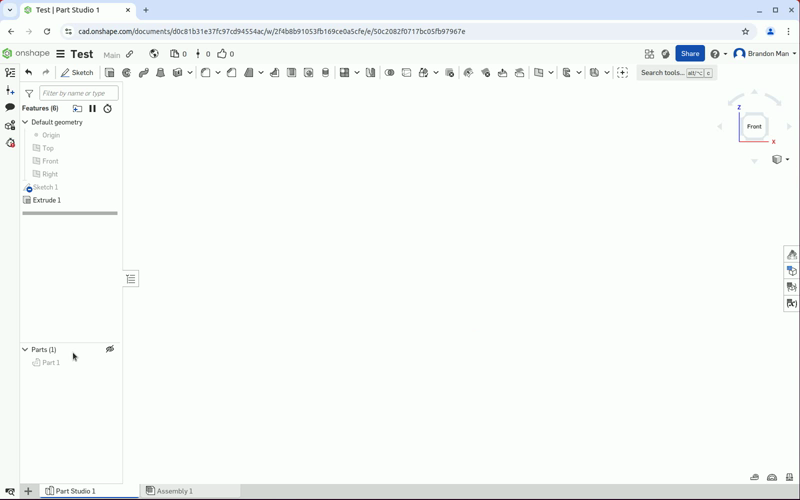
key(space)
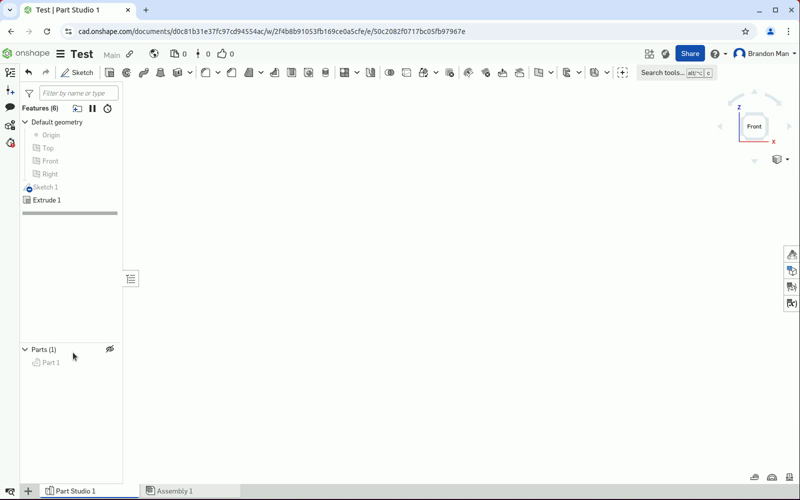
key_down(shift)
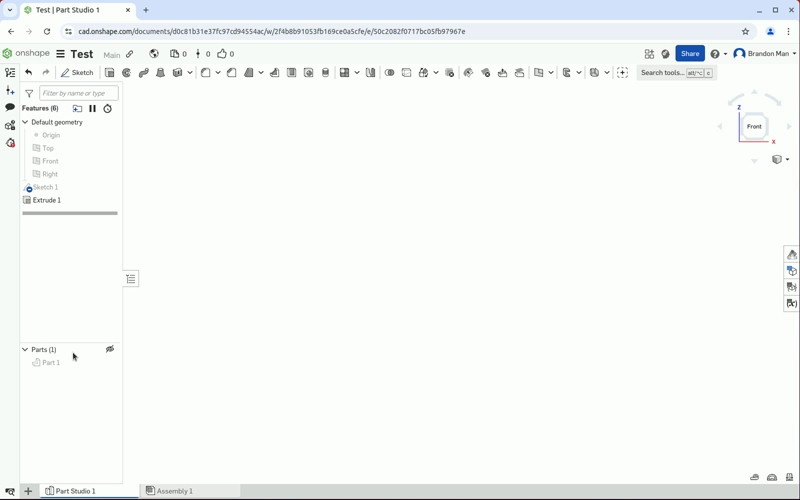
key(left)
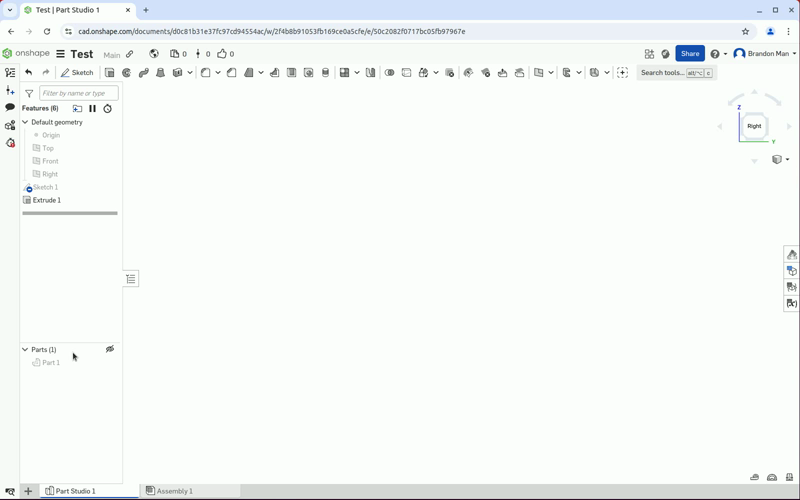
key_up(shift)
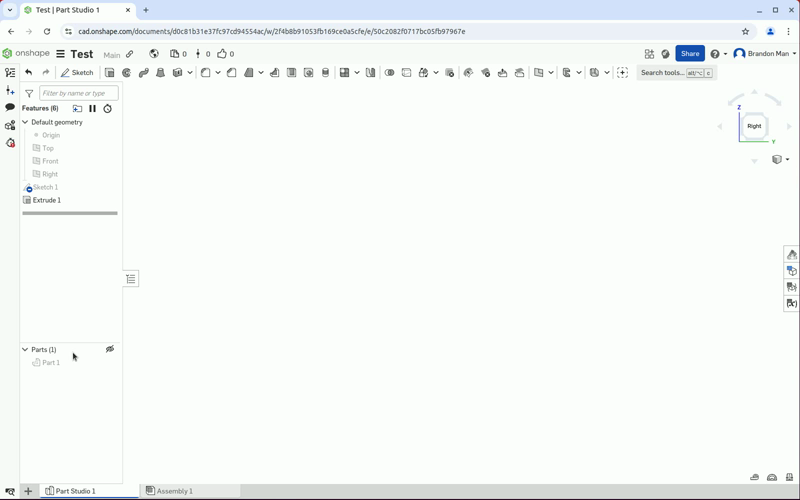
mouse_move(73, 352)
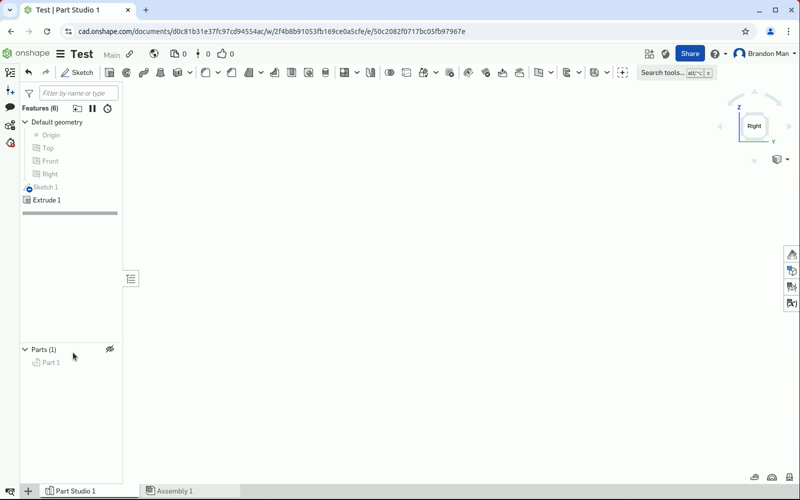
key(shift+y)
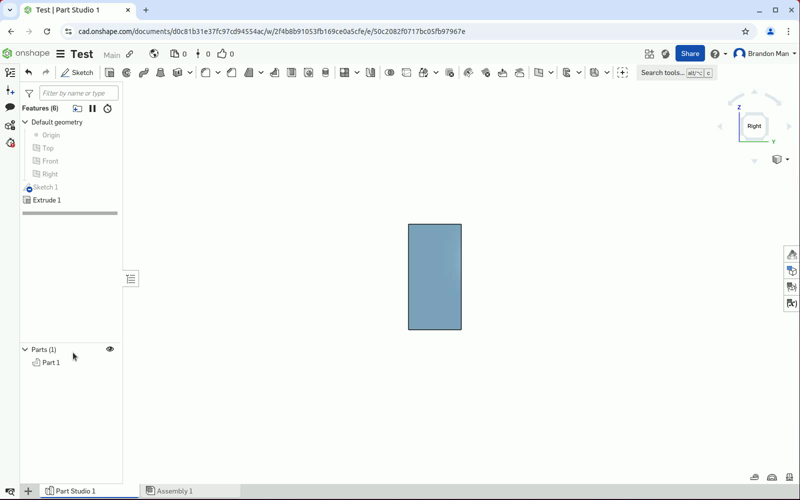
mouse_move(541, 75)
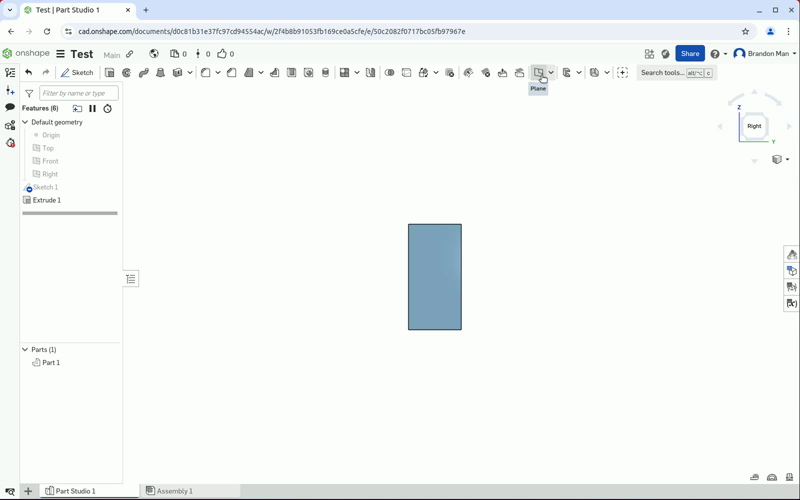
click(541, 75)
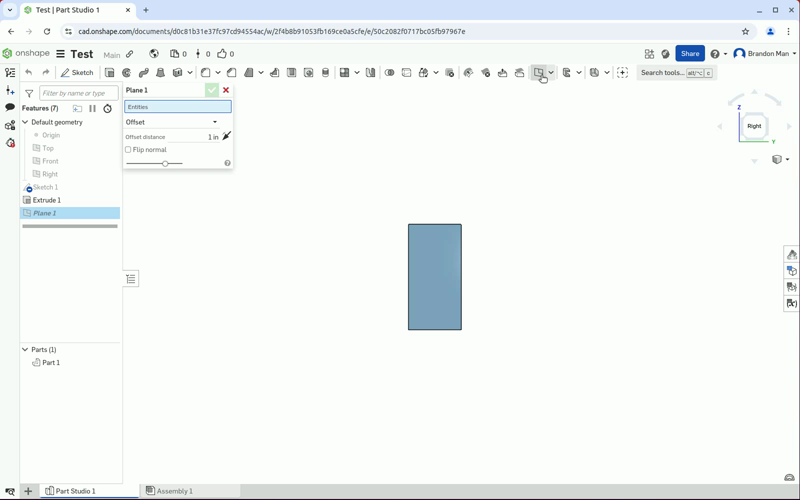
mouse_move(73, 176)
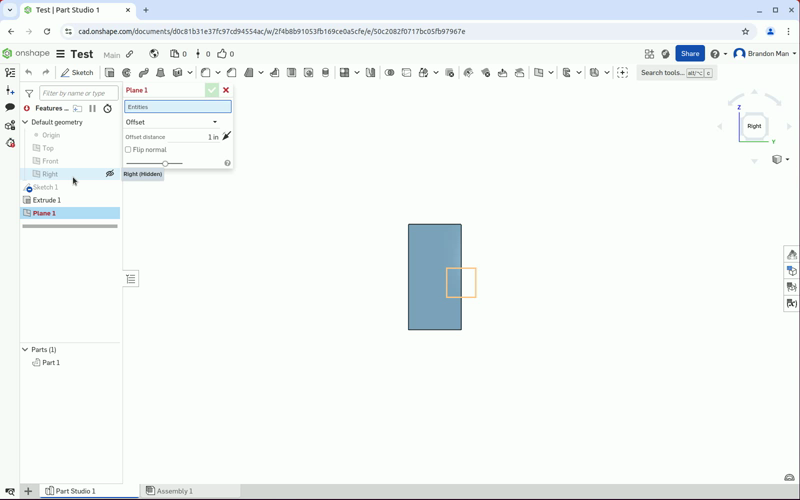
click(73, 176)
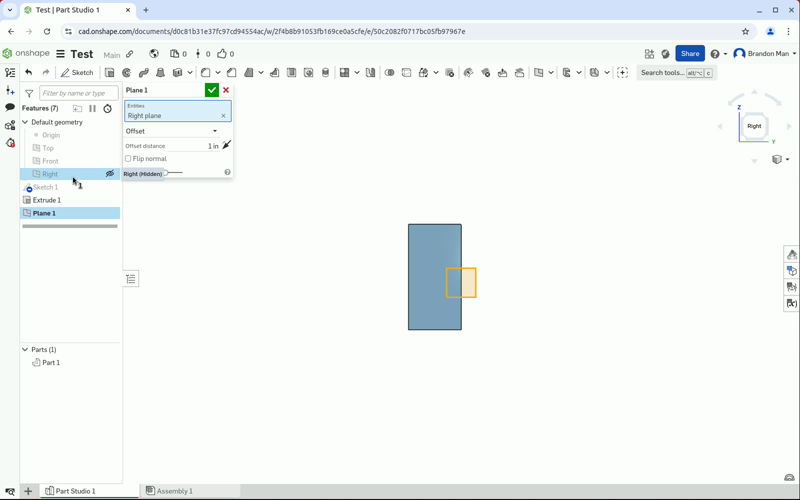
key(tab, 2)
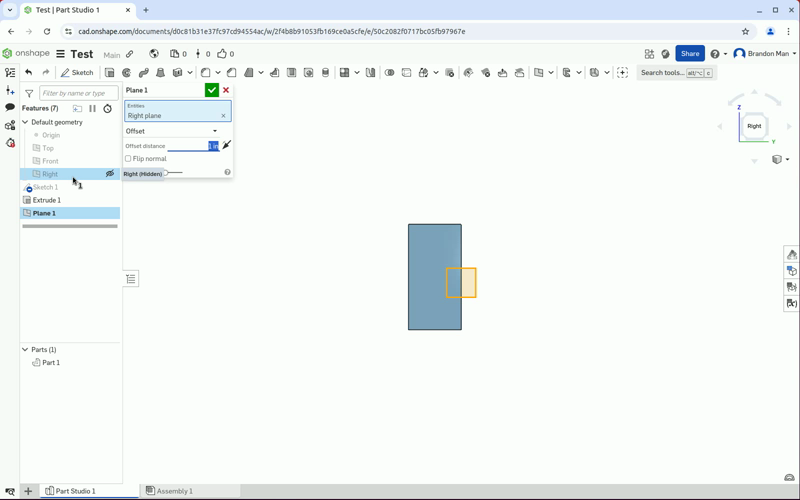
text(3.358)
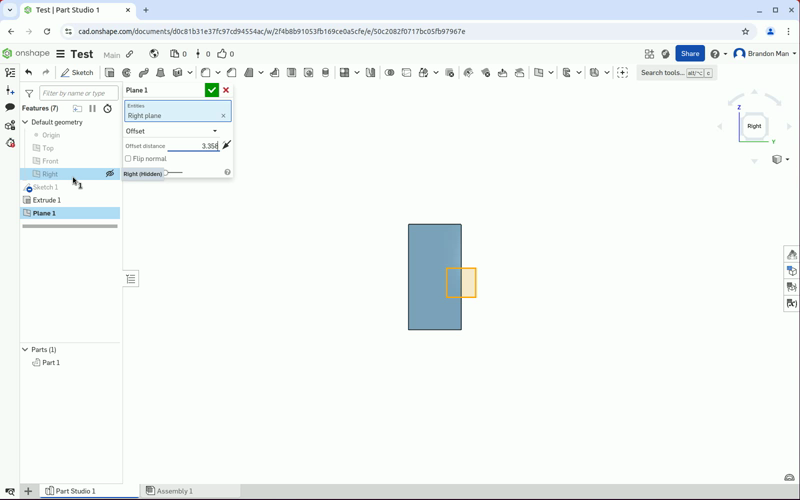
key(enter, 2)
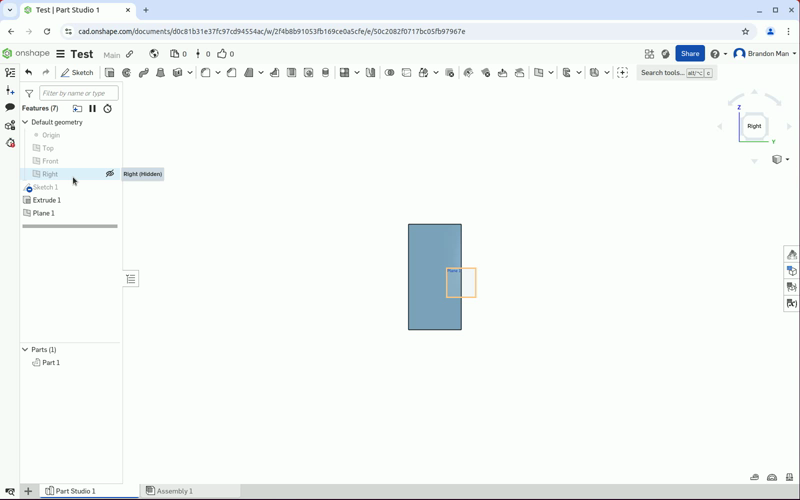
key(shift+s)
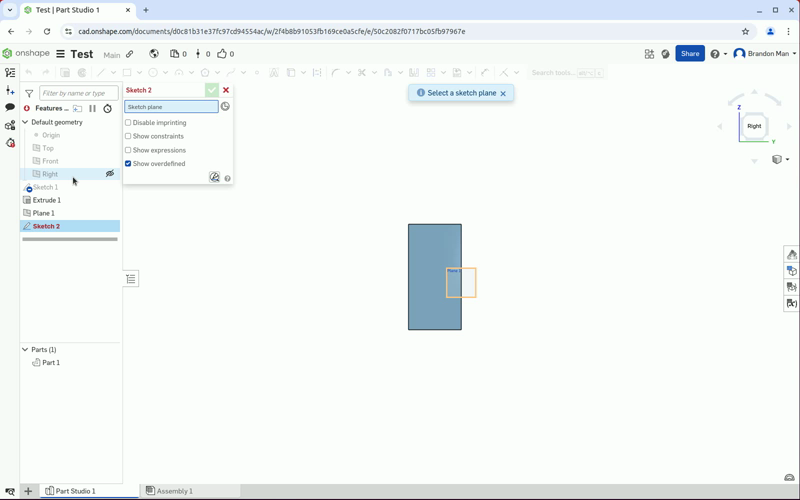
mouse_move(73, 215)
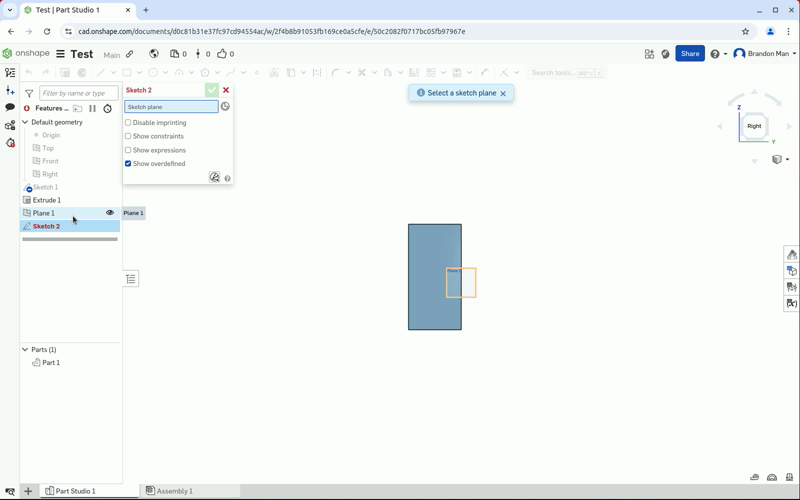
click(73, 215)
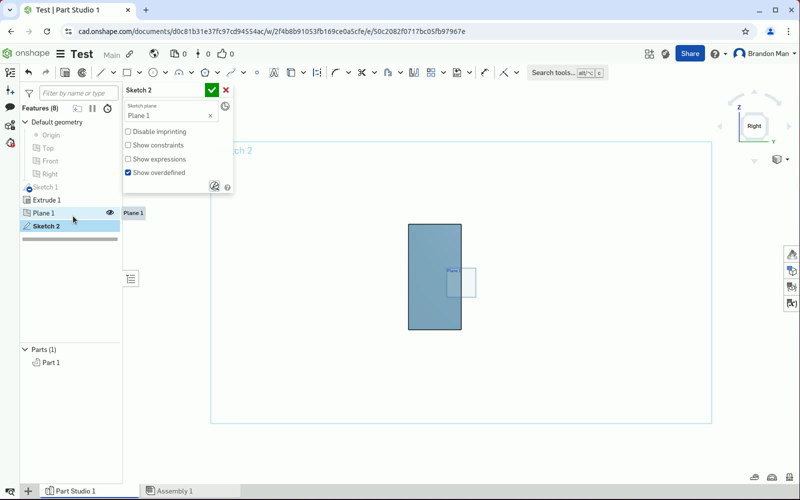
mouse_move(73, 352)
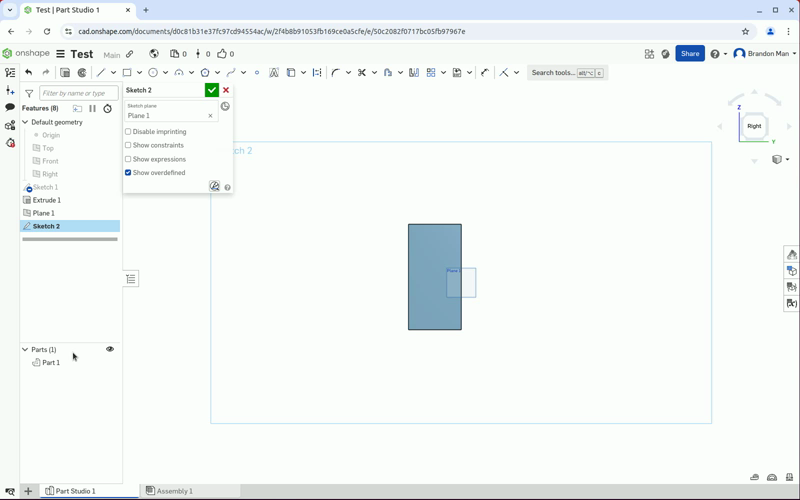
key(y)
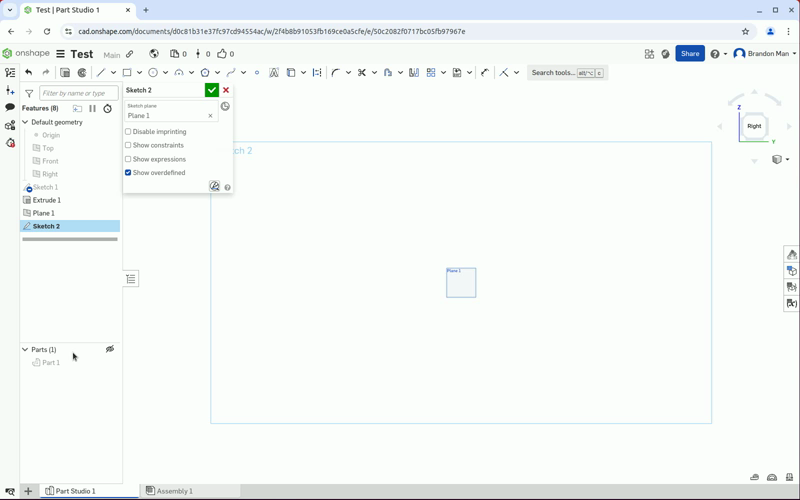
key(l)
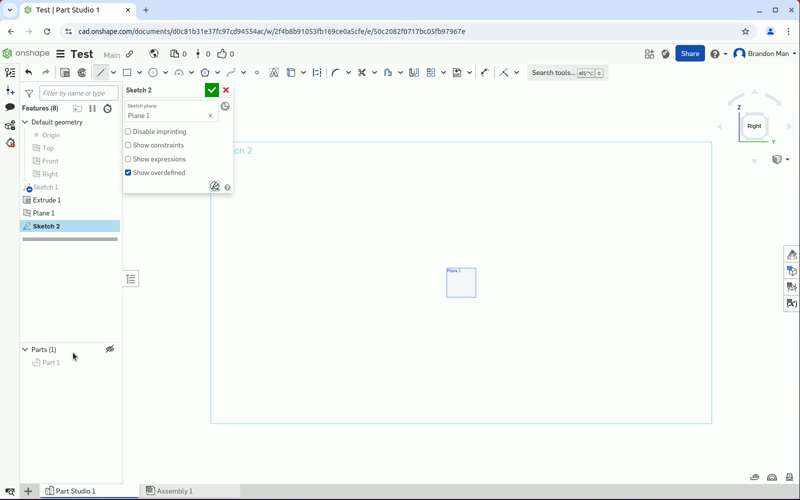
key_down(shift)
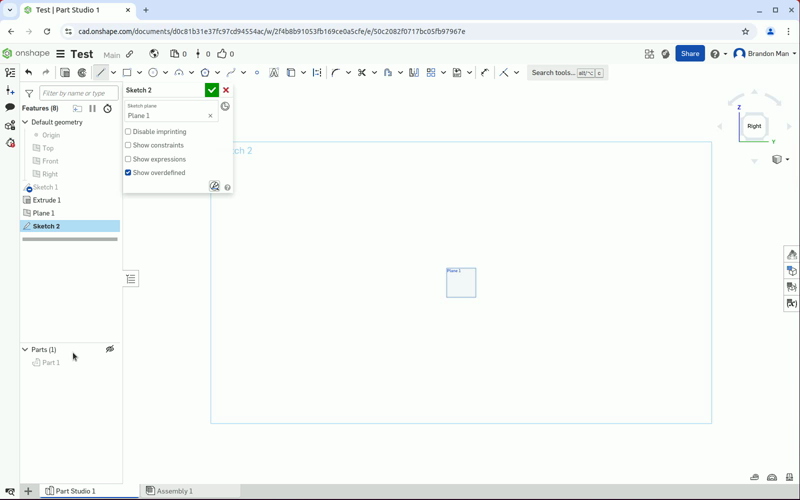
mouse_move(434, 308)
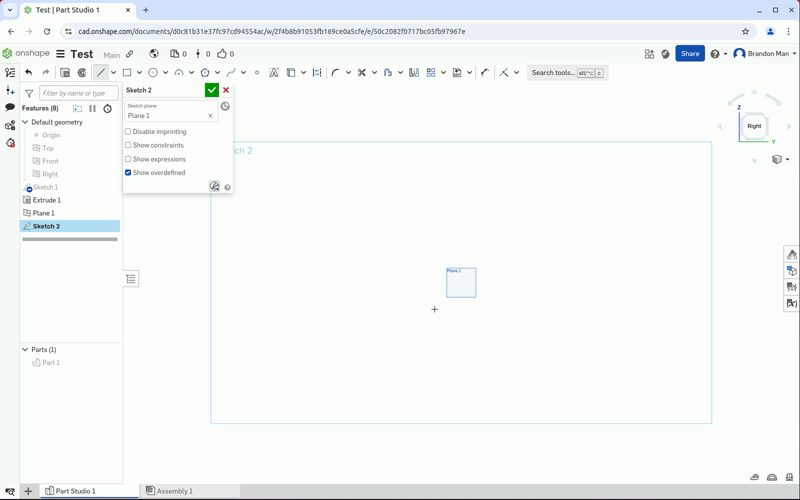
click(434, 308)
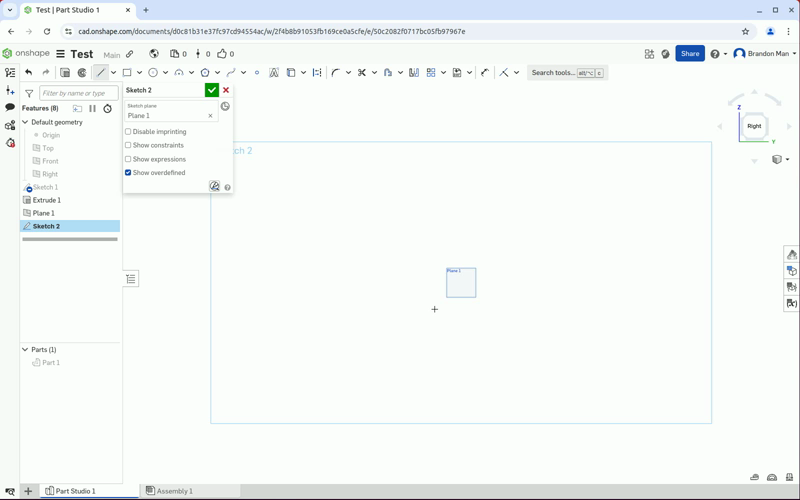
key_up(shift)
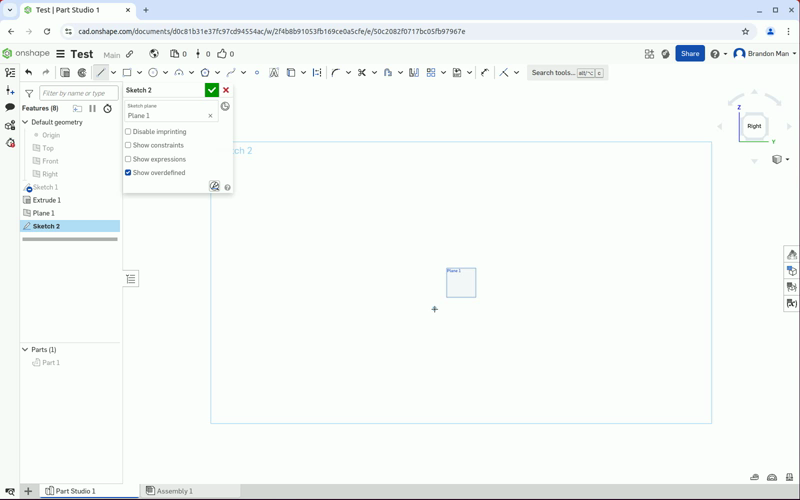
key_down(shift)
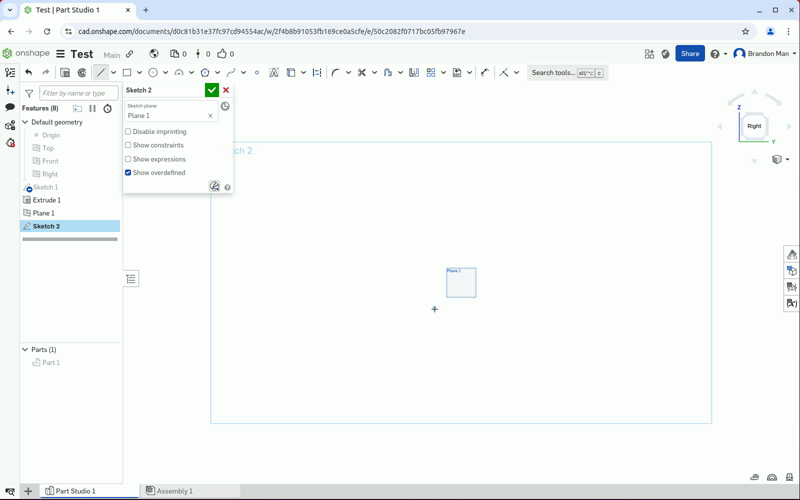
mouse_move(464, 308)
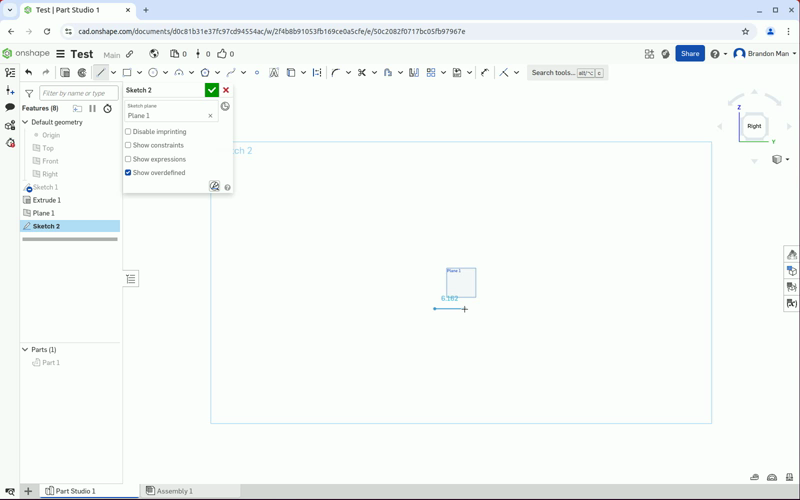
mouse_move(461, 308)
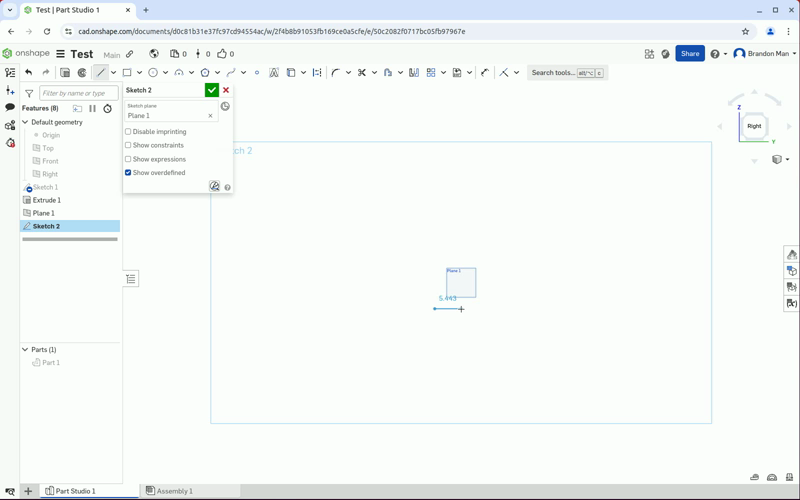
click(461, 308)
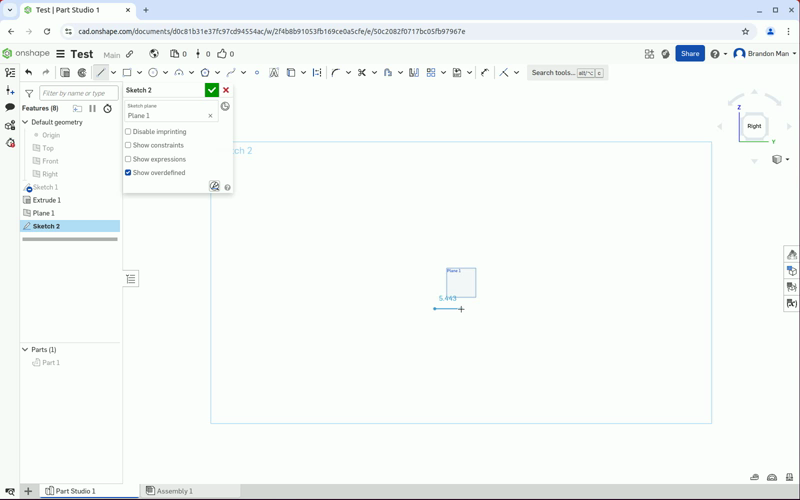
key_up(shift)
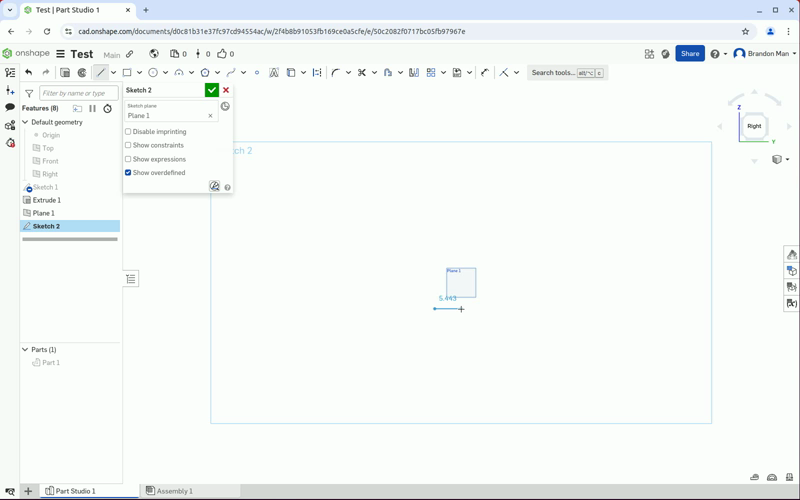
key_down(shift)
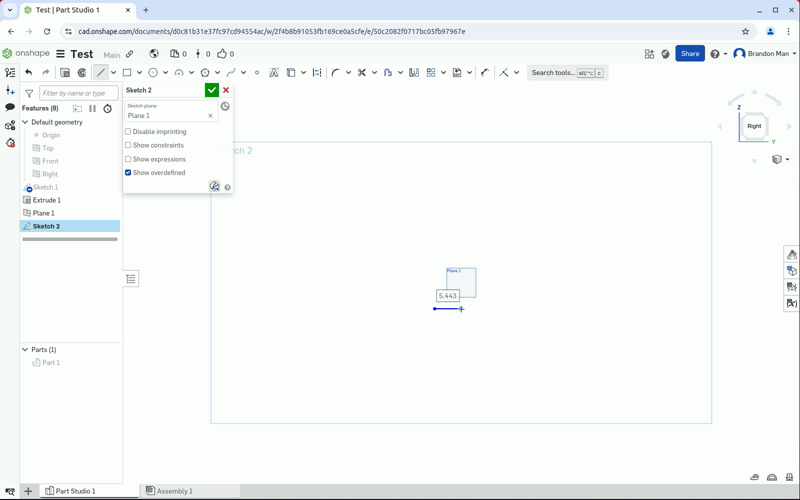
mouse_move(461, 247)
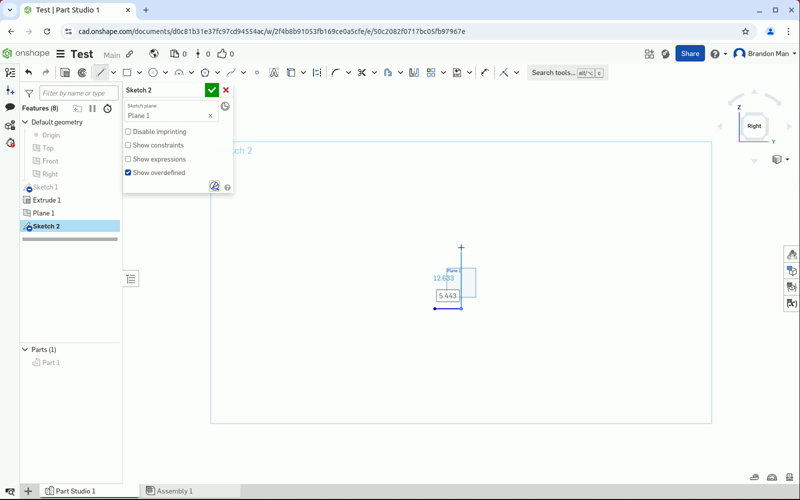
click(461, 247)
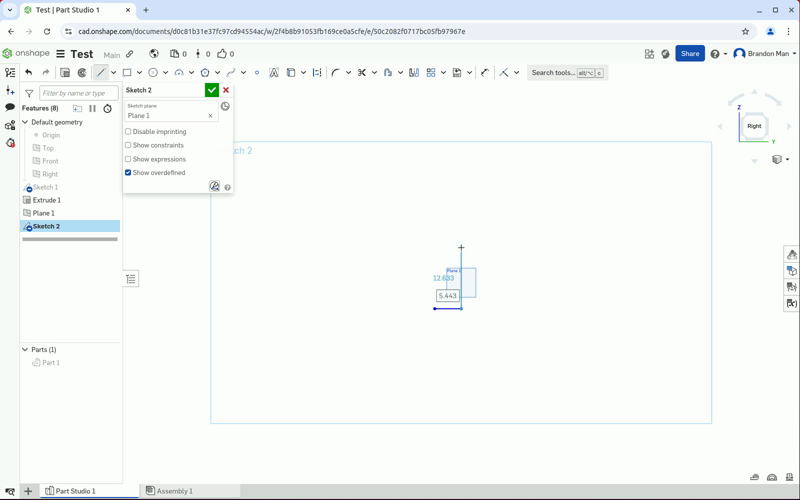
key_up(shift)
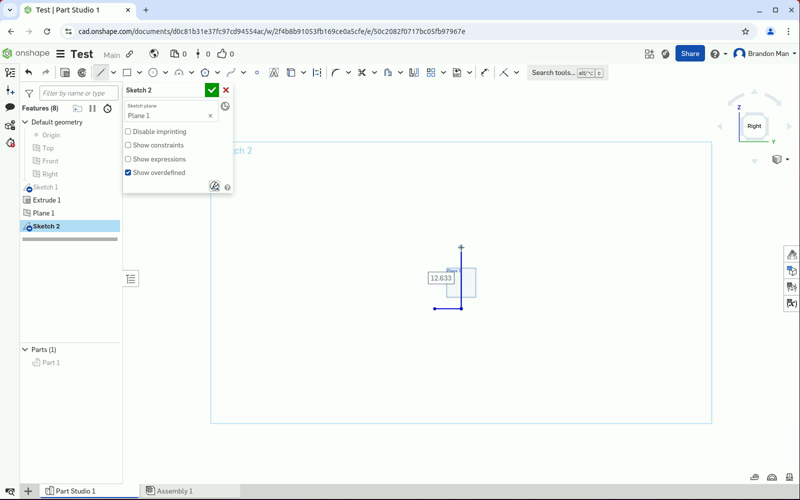
key_down(shift)
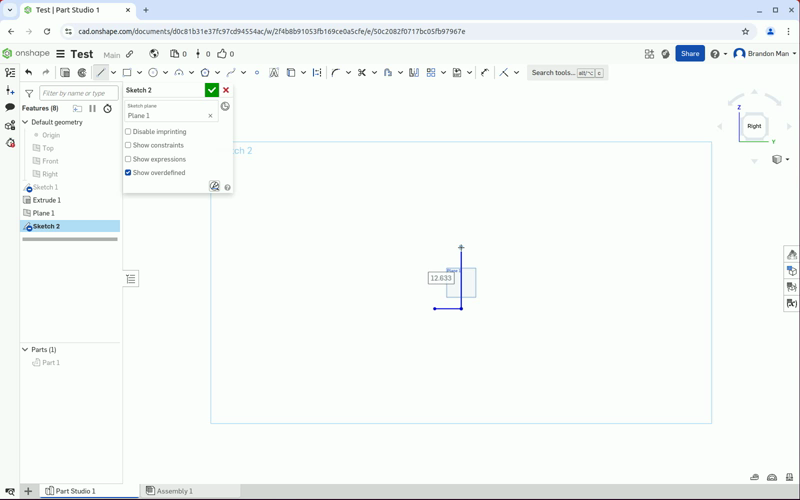
mouse_move(491, 247)
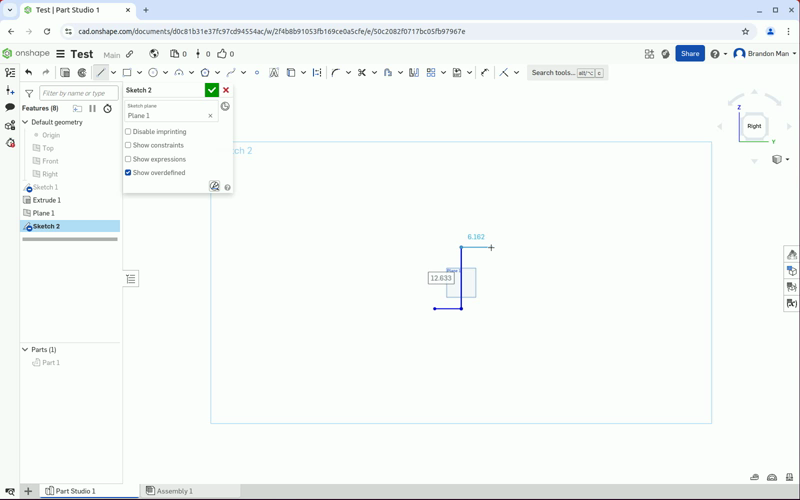
mouse_move(434, 247)
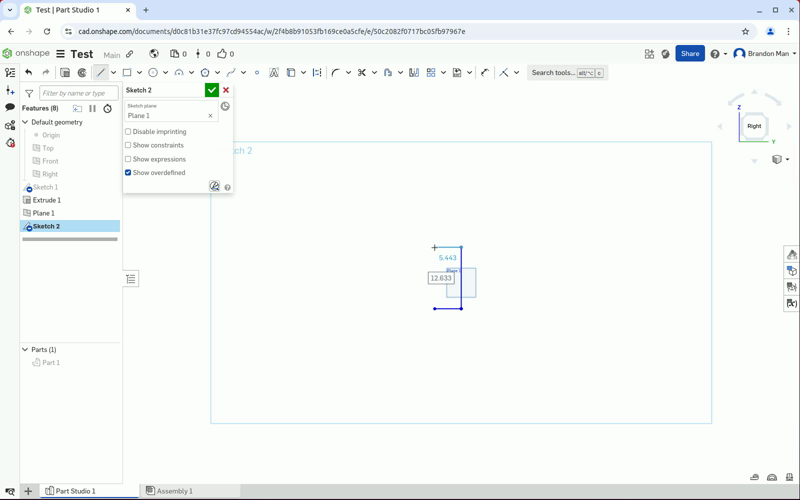
click(434, 247)
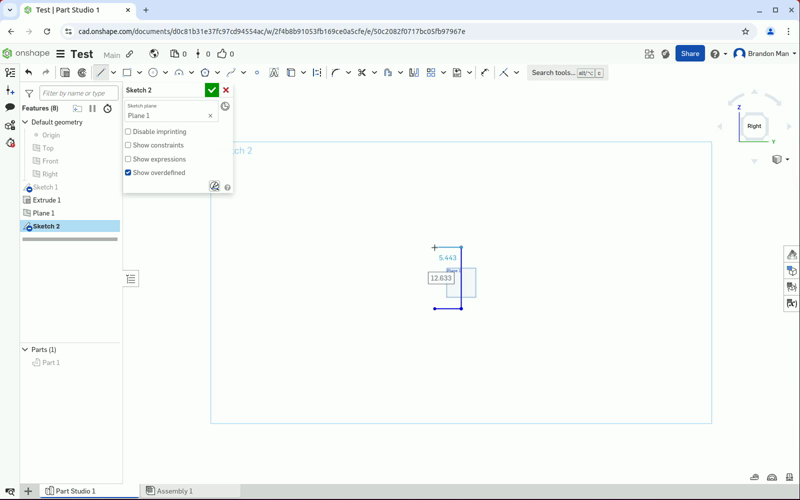
key_up(shift)
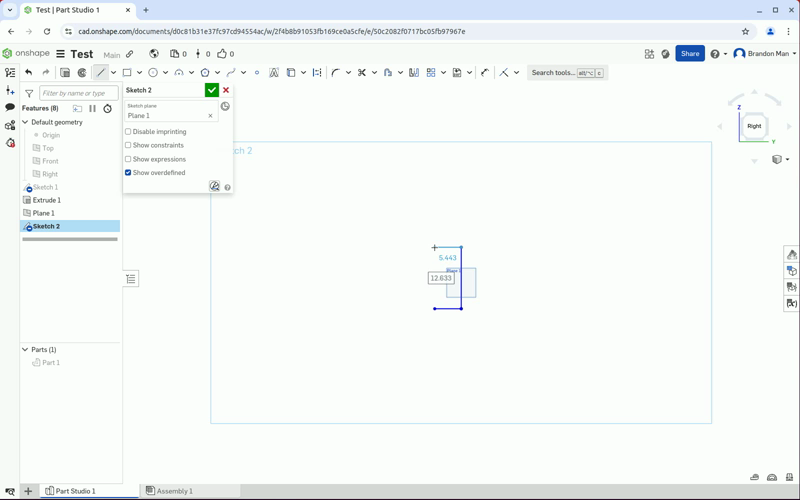
key_down(shift)
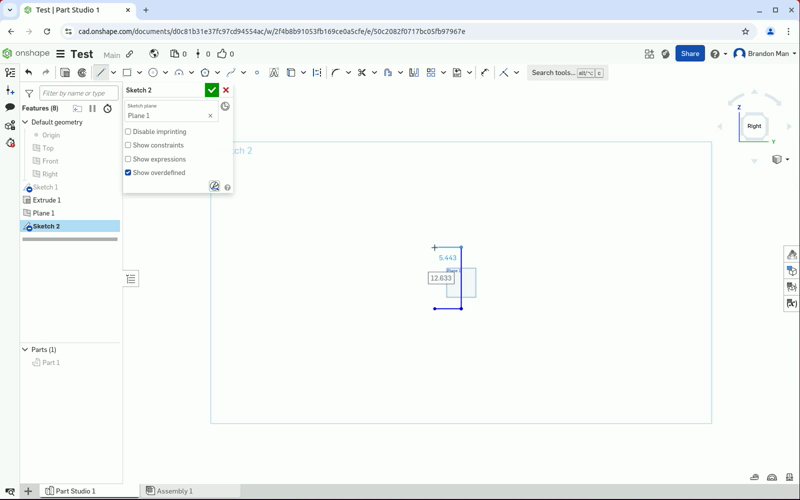
mouse_move(434, 308)
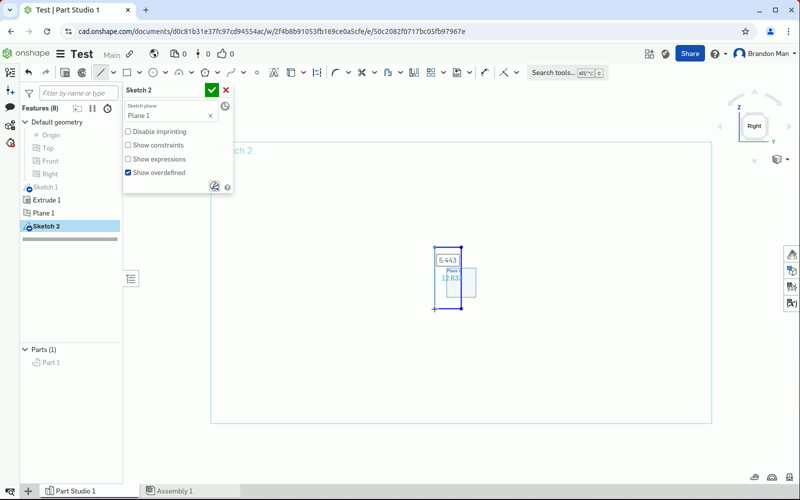
key_up(shift)
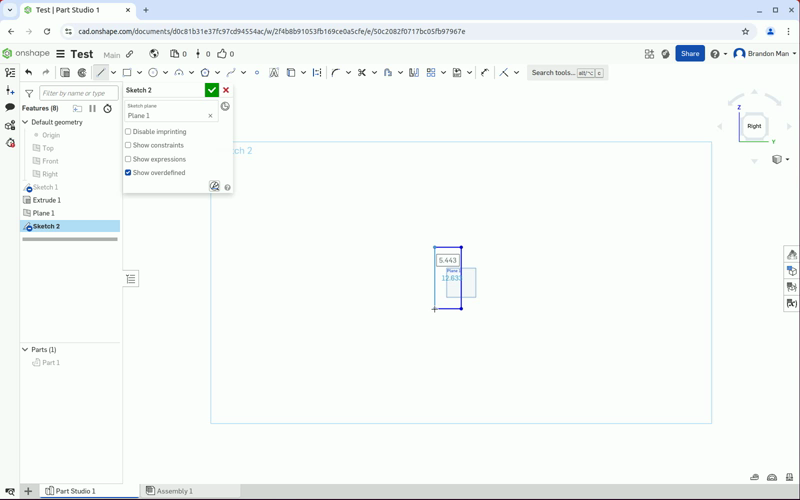
click(434, 308)
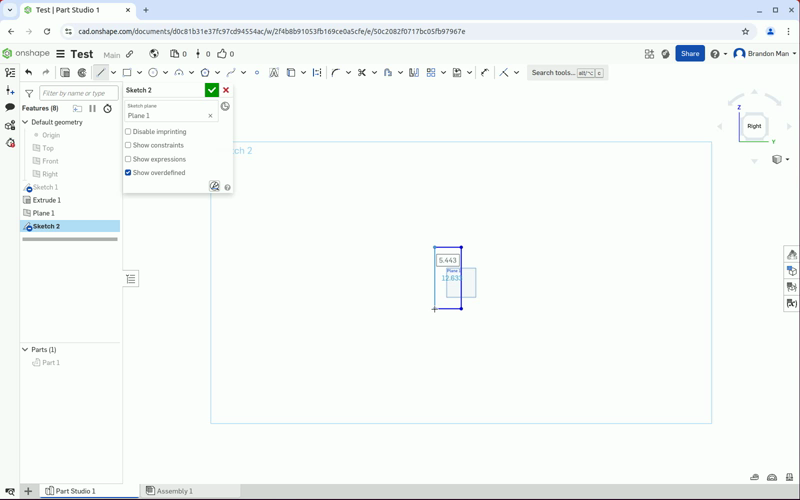
key(esc)
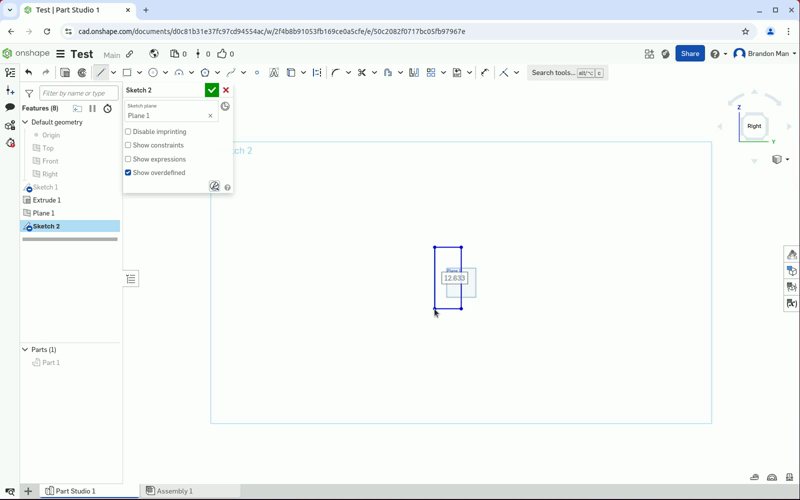
mouse_move(443, 266)
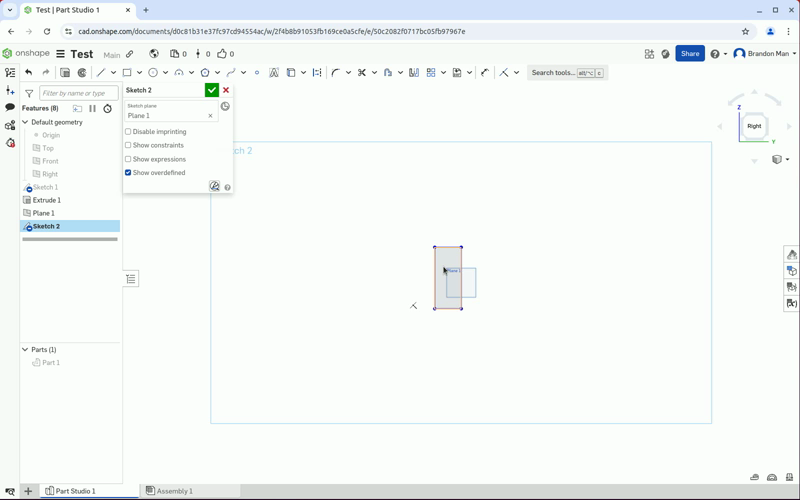
scroll(6)
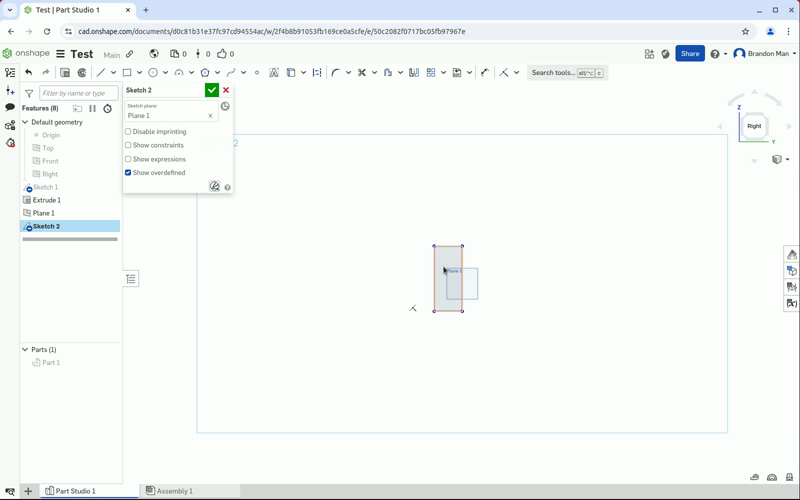
scroll(6)
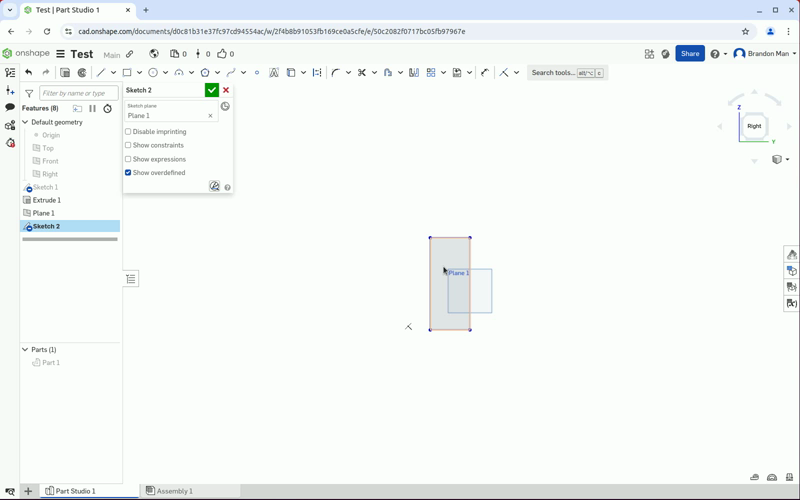
scroll(6)
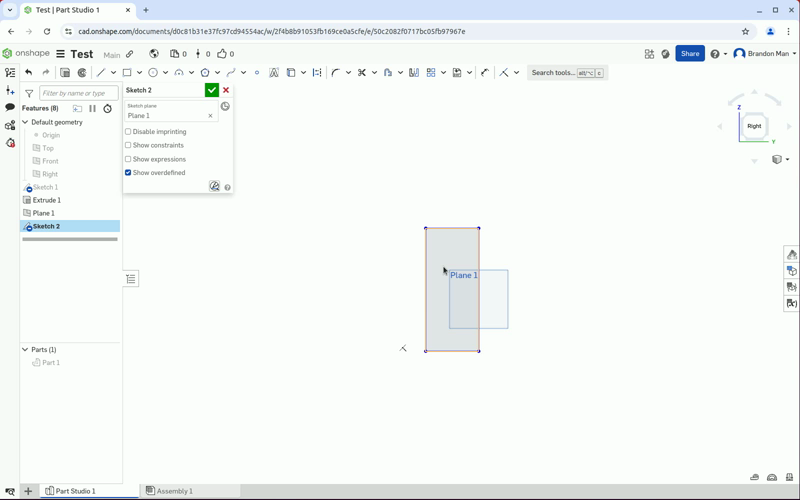
scroll(6)
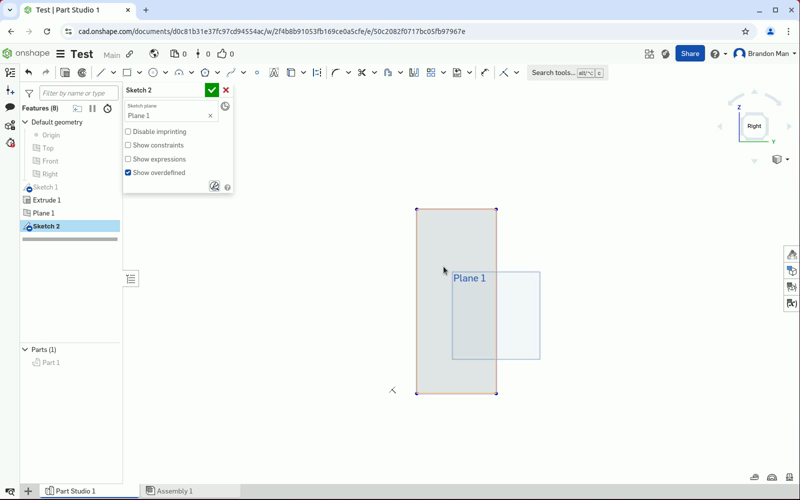
scroll(6)
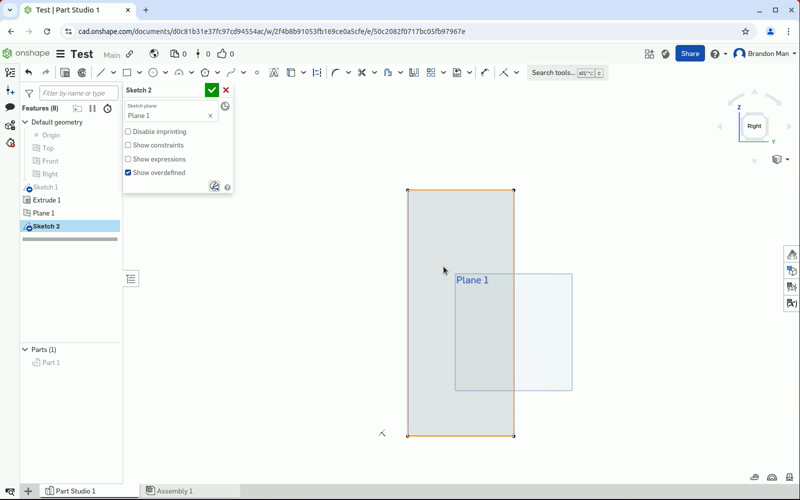
scroll(6)
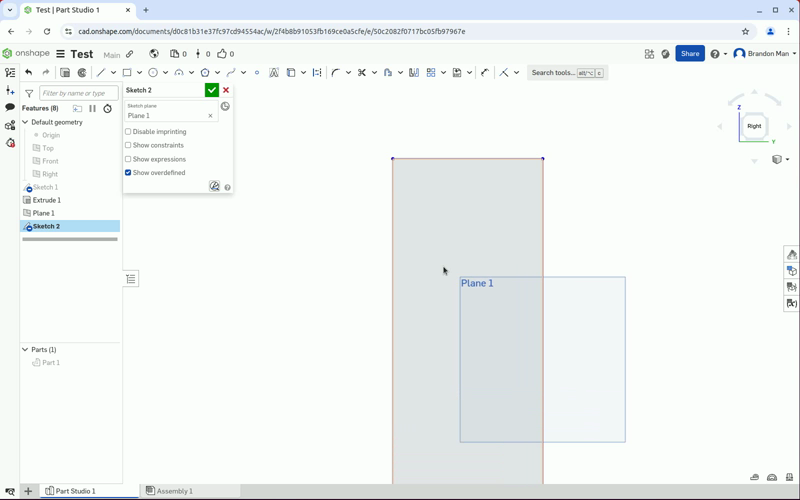
scroll(6)
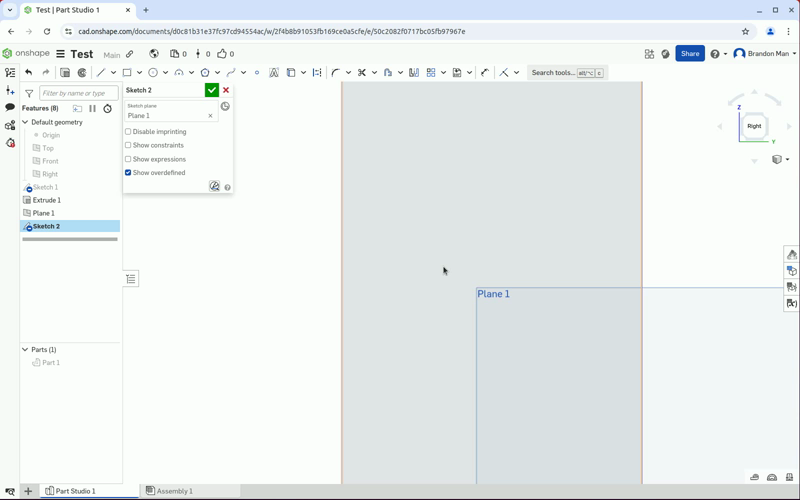
click(443, 266)
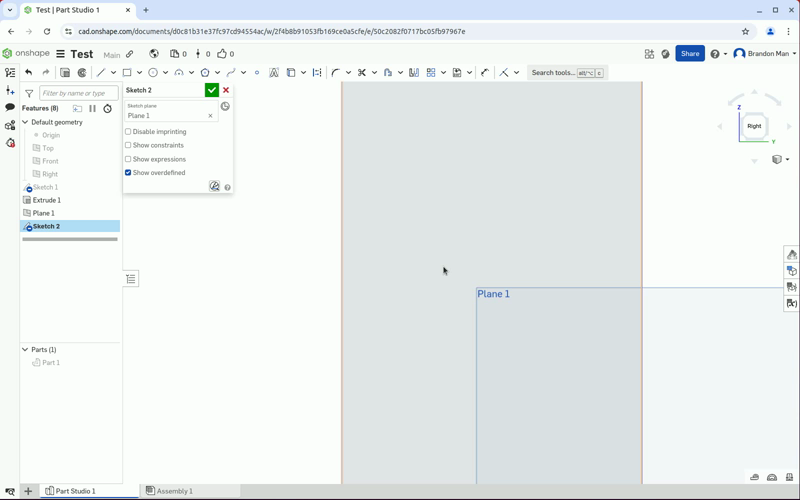
scroll(-6)
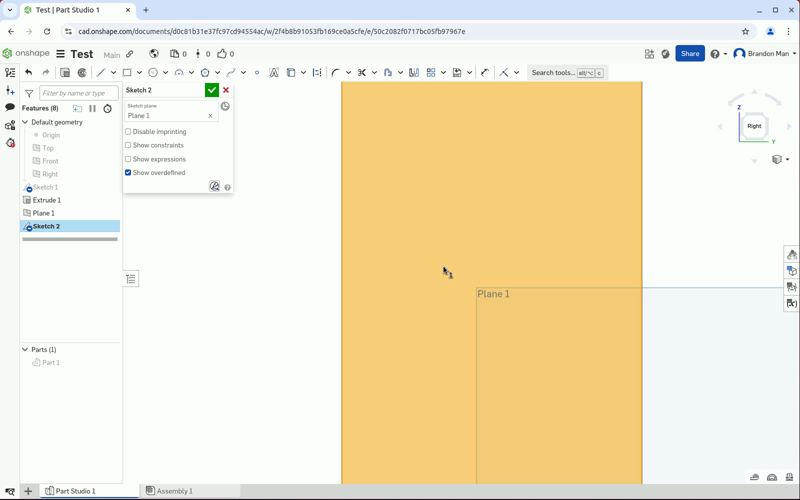
scroll(-6)
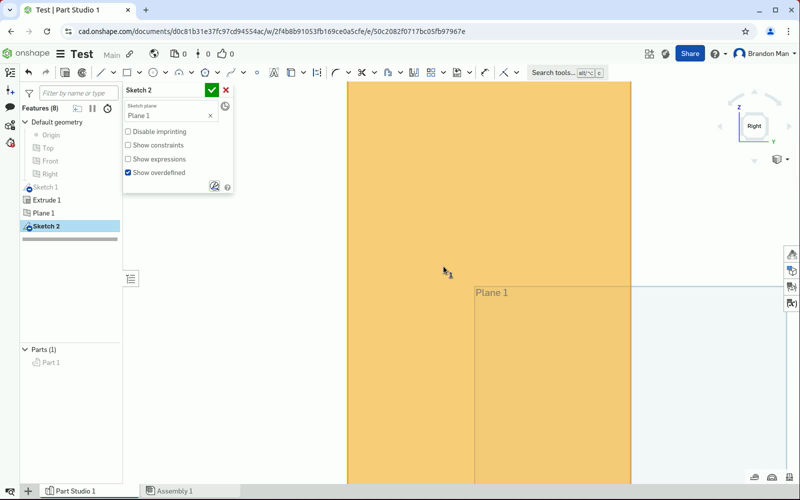
scroll(-6)
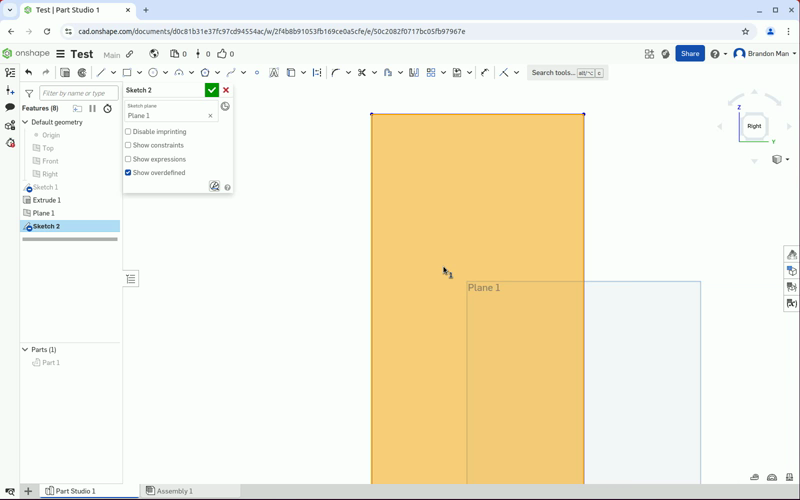
scroll(-6)
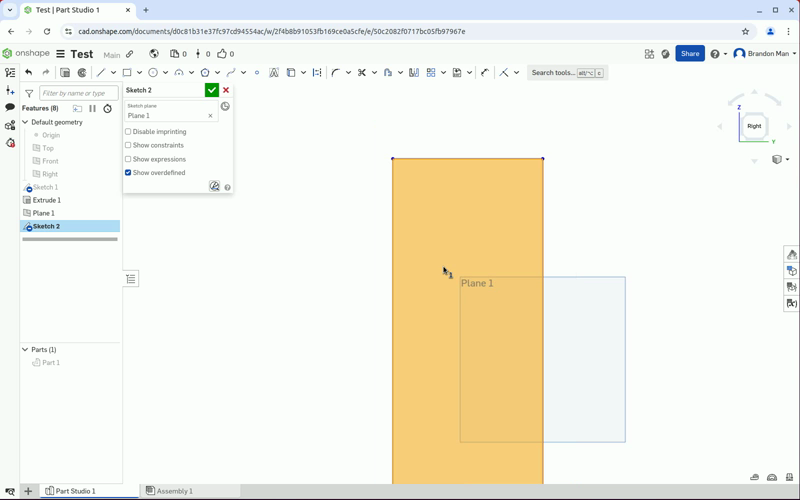
scroll(-6)
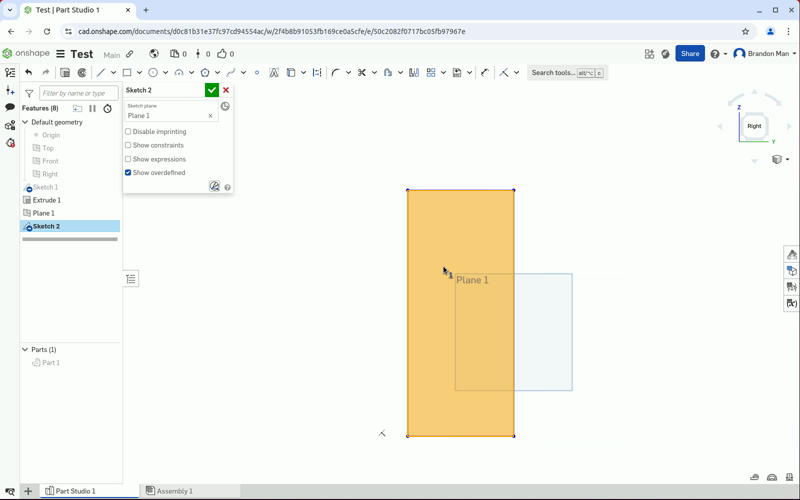
scroll(-6)
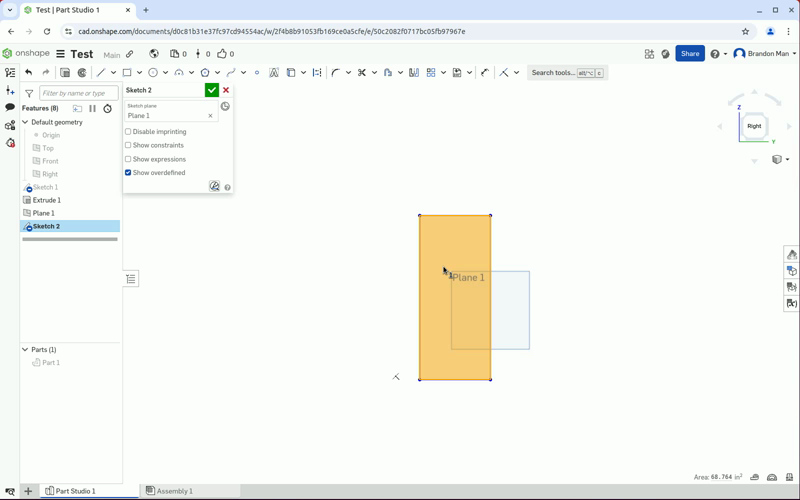
scroll(-6)
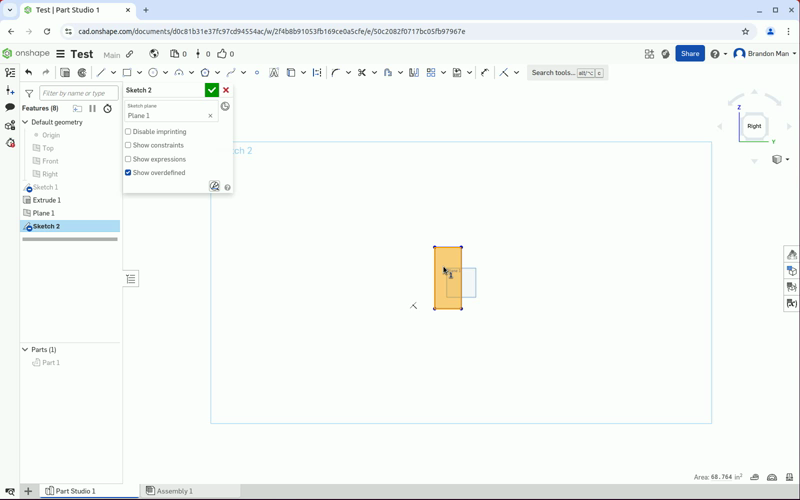
mouse_move(73, 352)
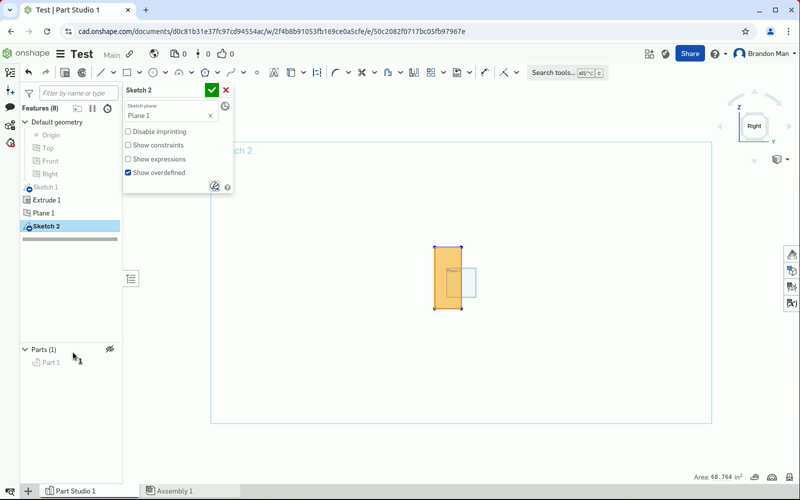
key(shift+y)
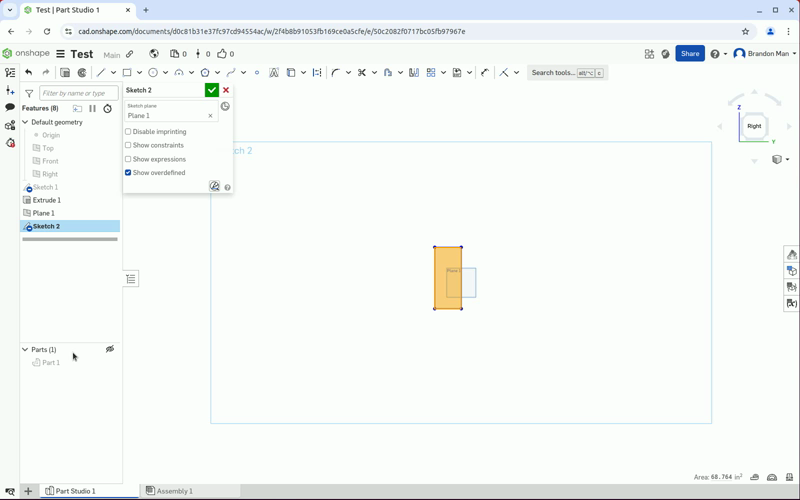
key(shift+e)
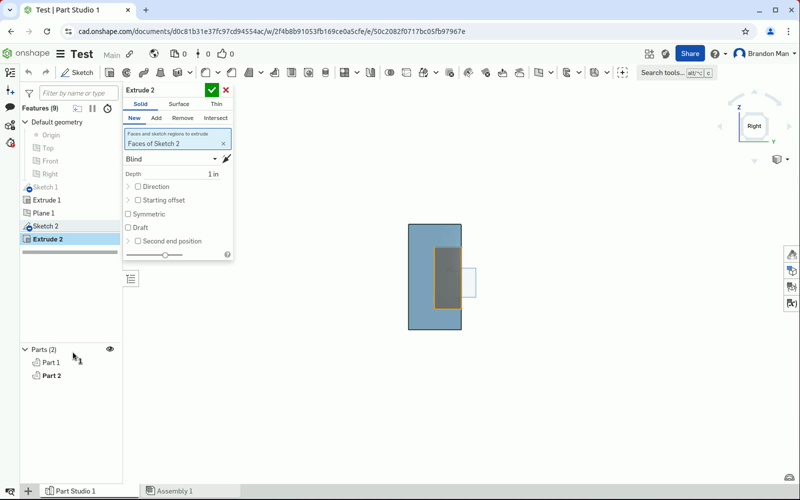
mouse_move(143, 106)
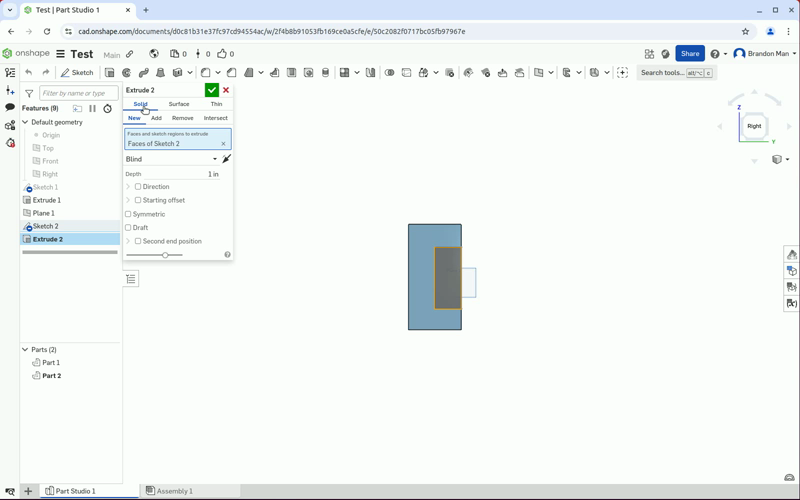
click(143, 106)
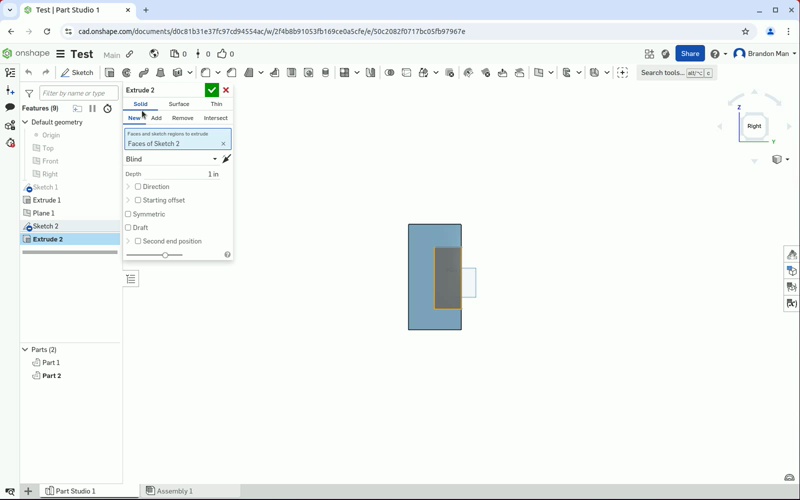
mouse_move(137, 120)
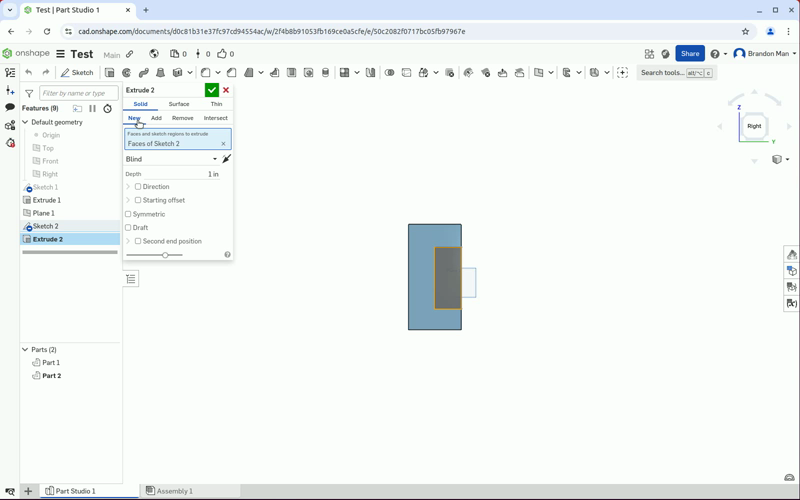
click(137, 120)
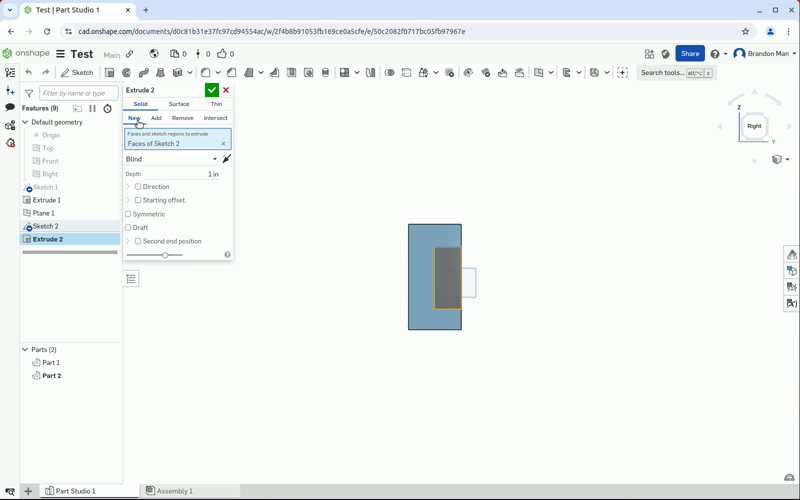
key(tab, 4)
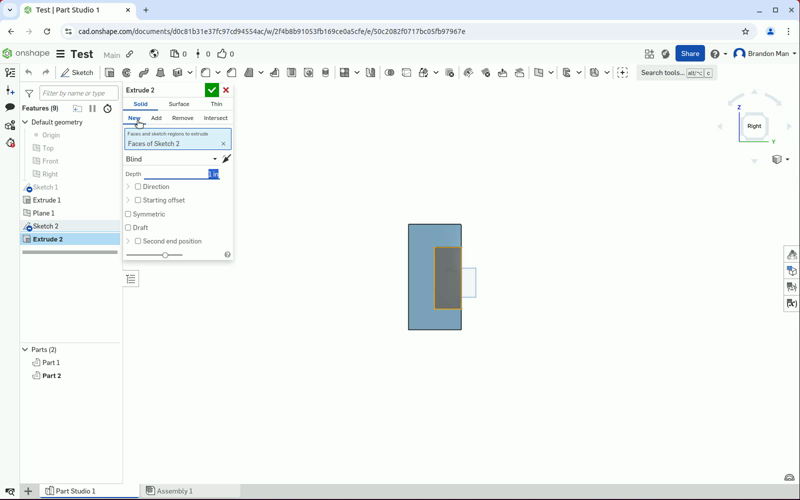
text(19.738)
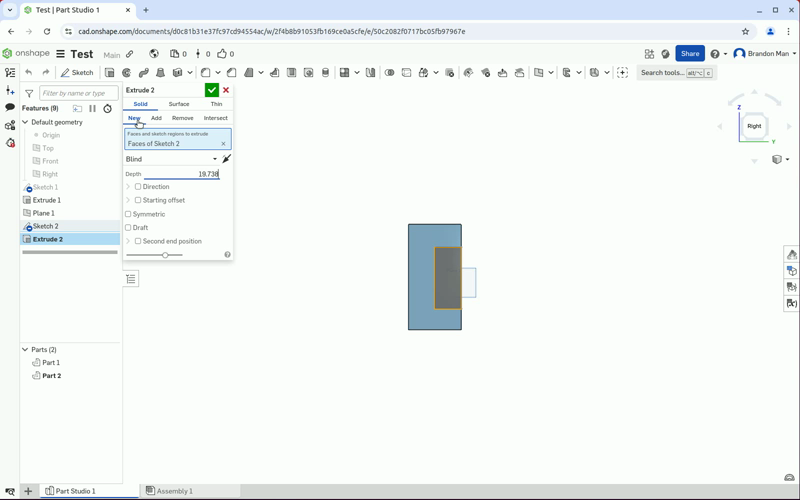
key(enter)
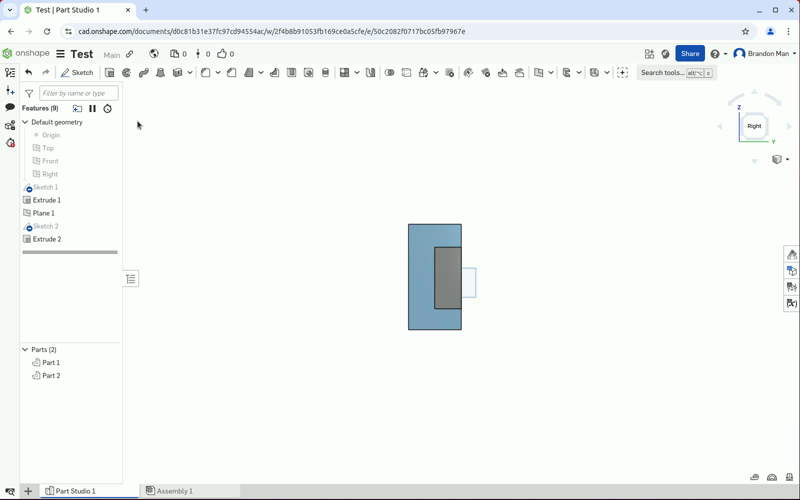
key(shift+h)
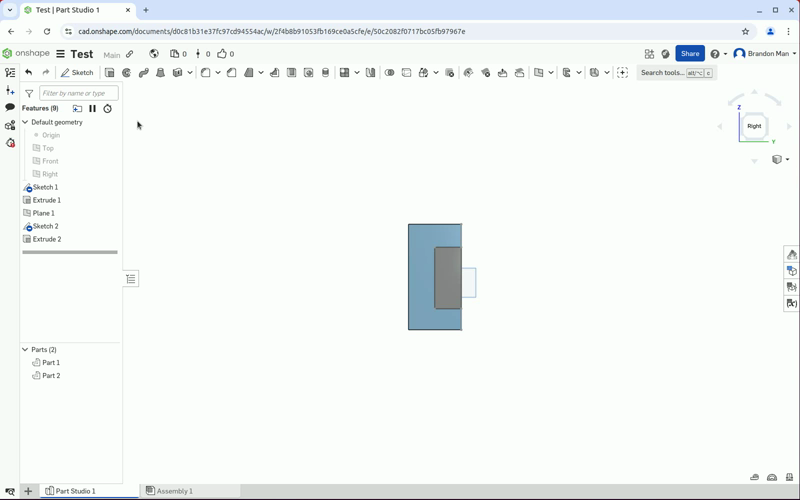
key(shift+h)
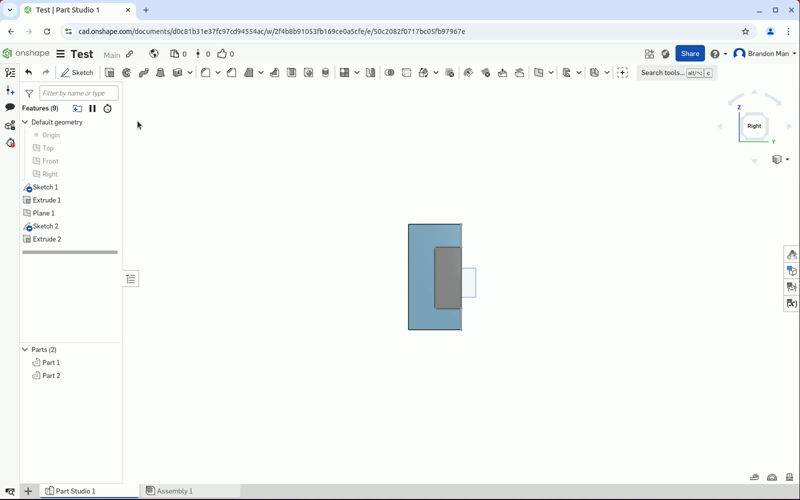
key(shift+7)
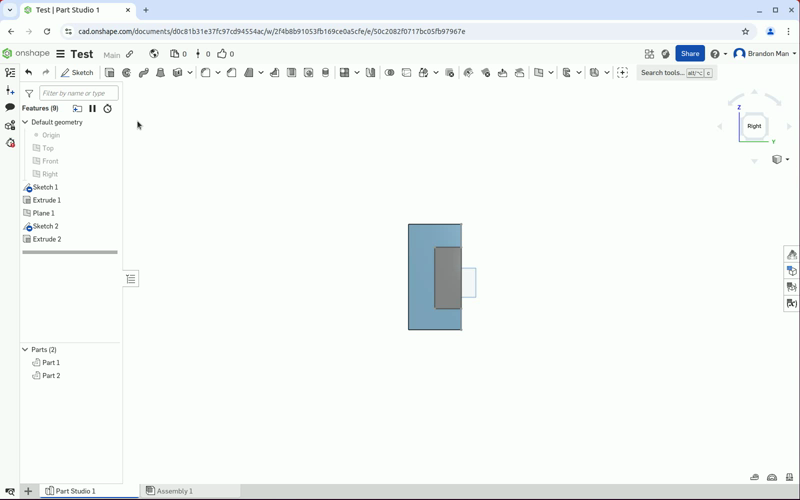
key(right, 2)
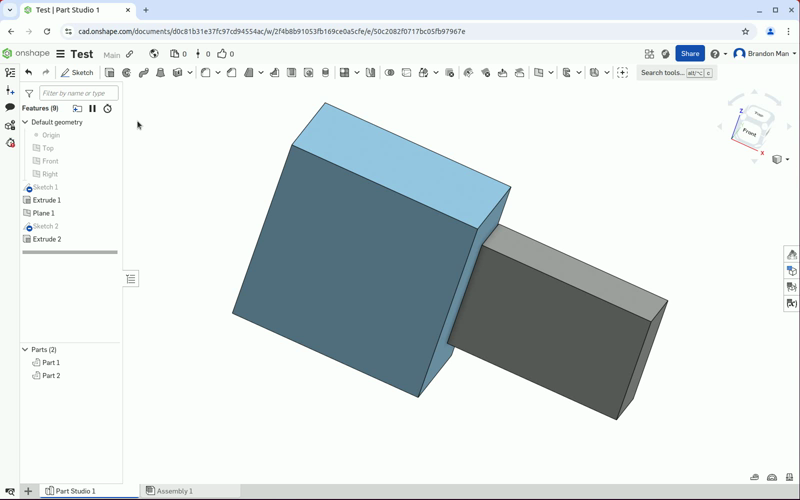
key(down, 2)
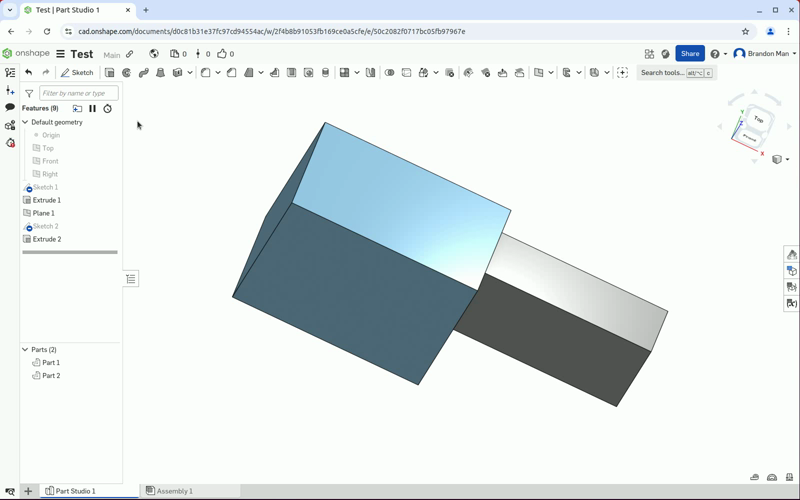
key(up, 2)
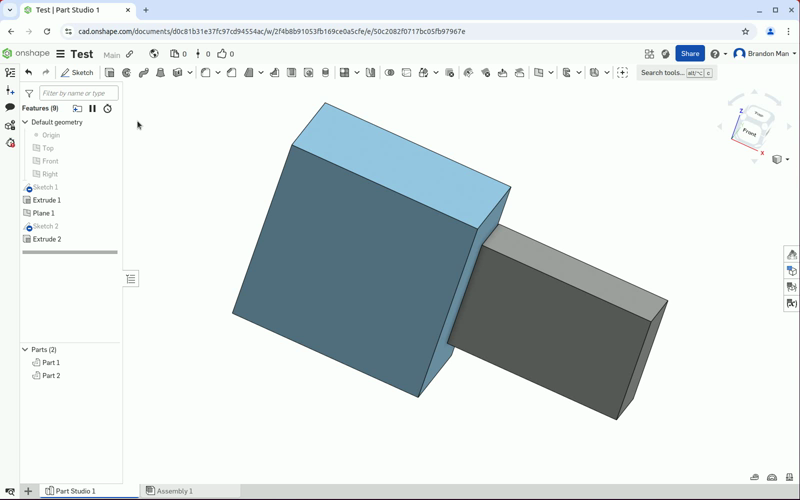
key(left, 2)
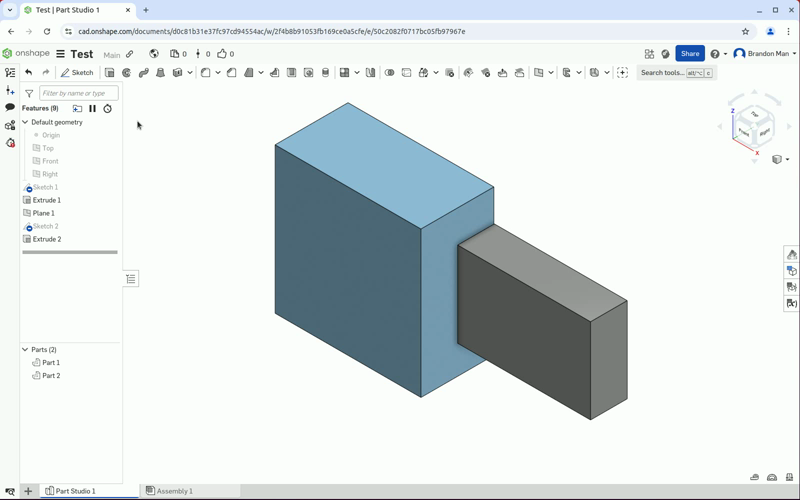
mouse_move(73, 189)
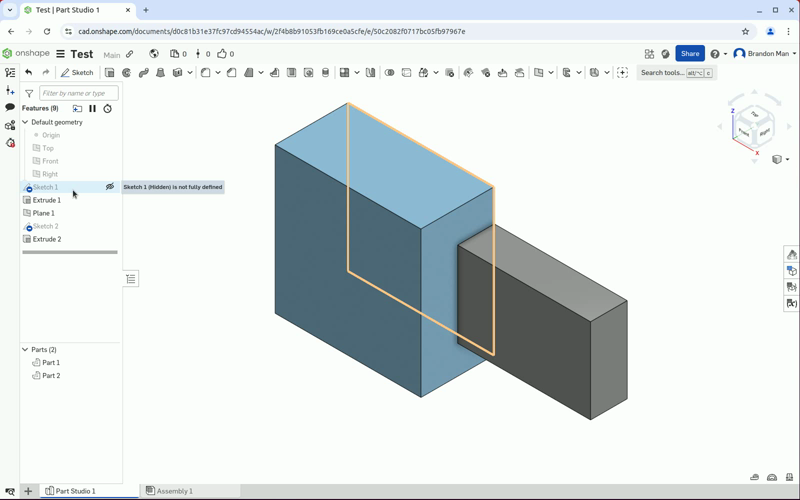
click(73, 189)